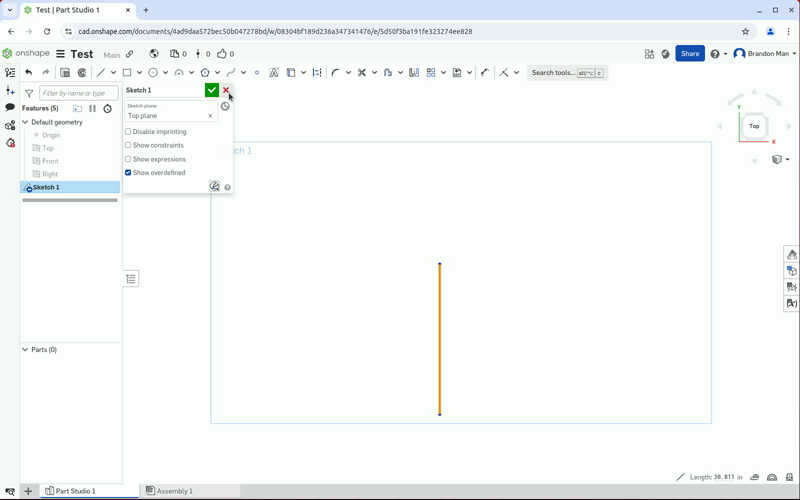
key(shift+h)
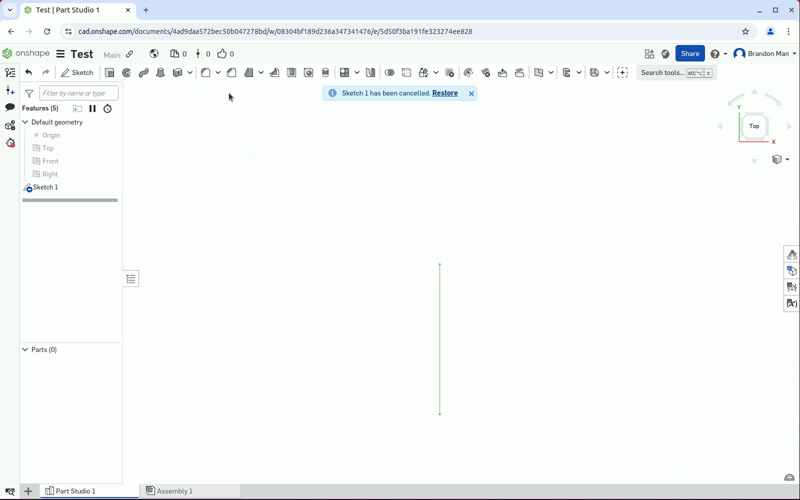
key(shift+s)
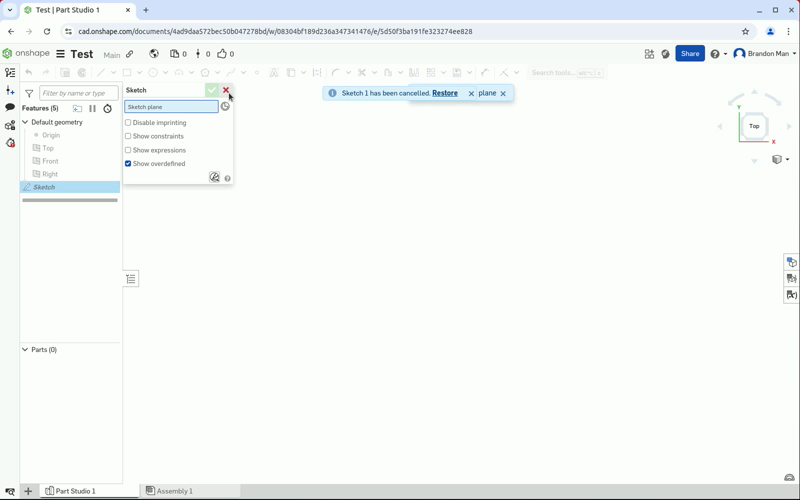
mouse_move(73, 150)
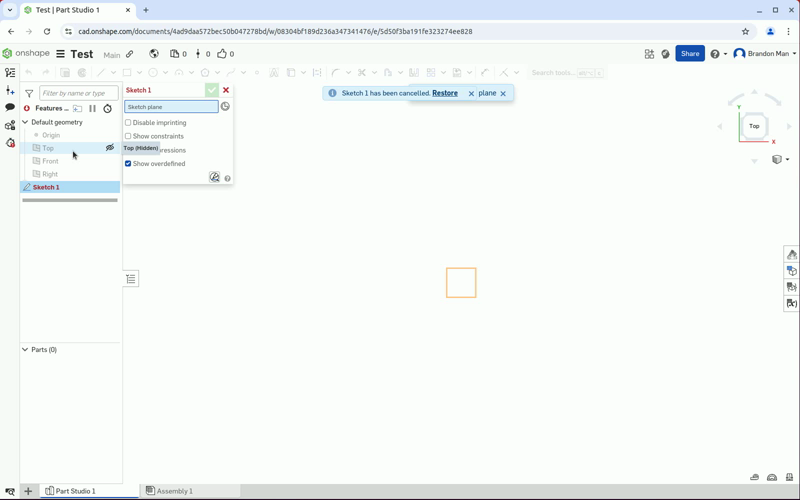
click(73, 150)
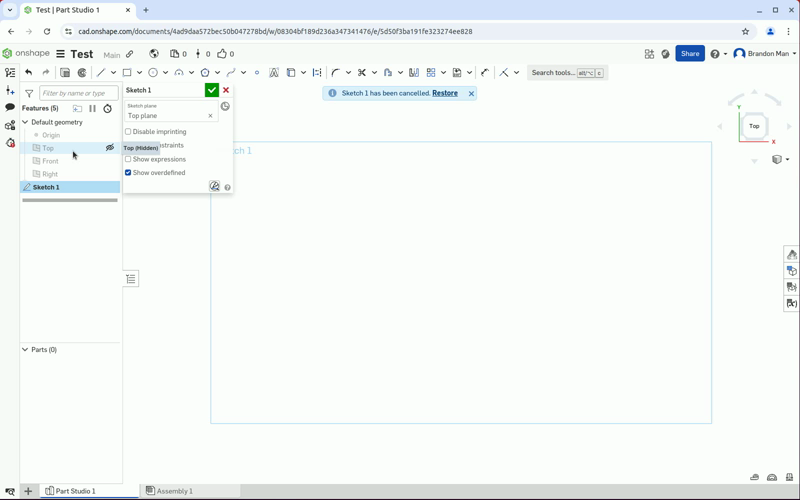
mouse_move(73, 352)
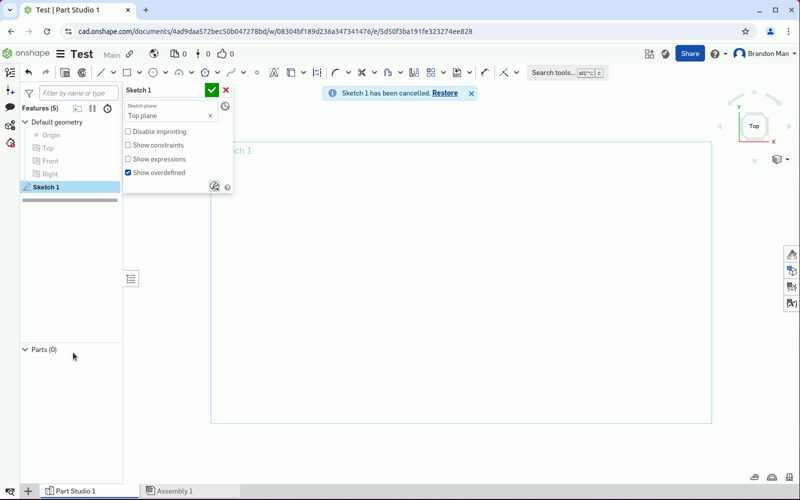
key(y)
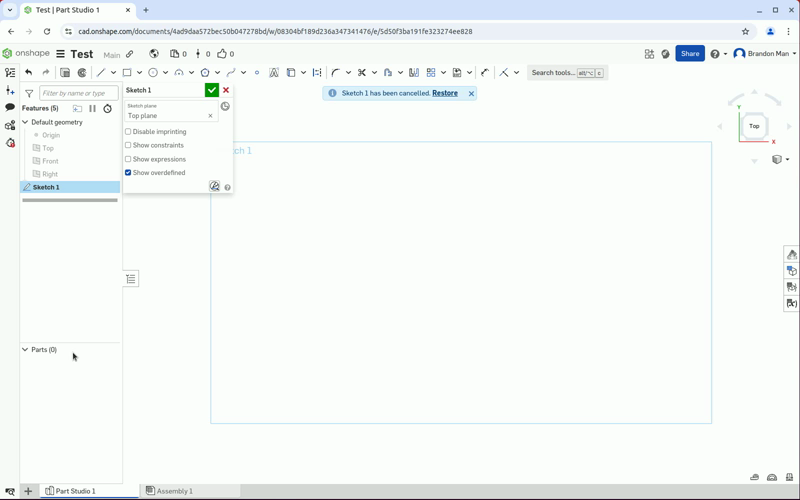
key(l)
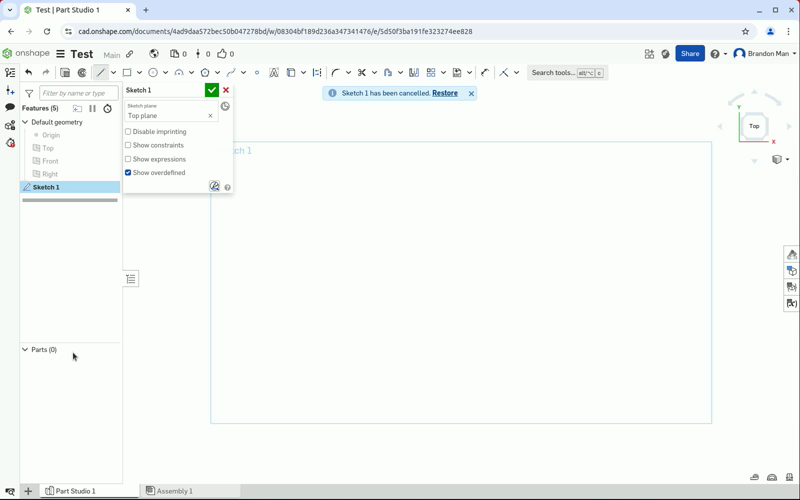
key_down(shift)
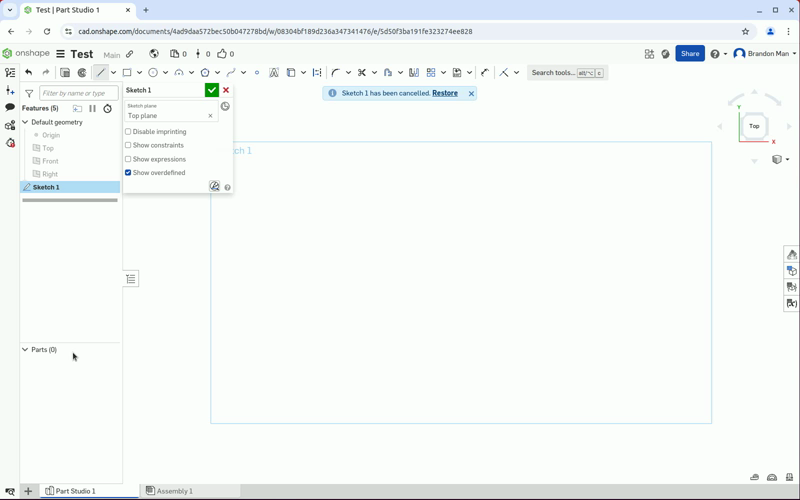
mouse_move(460, 282)
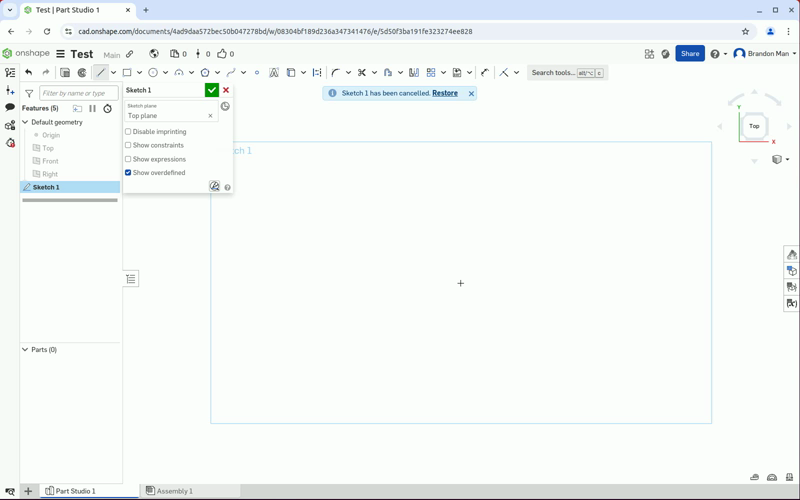
click(460, 282)
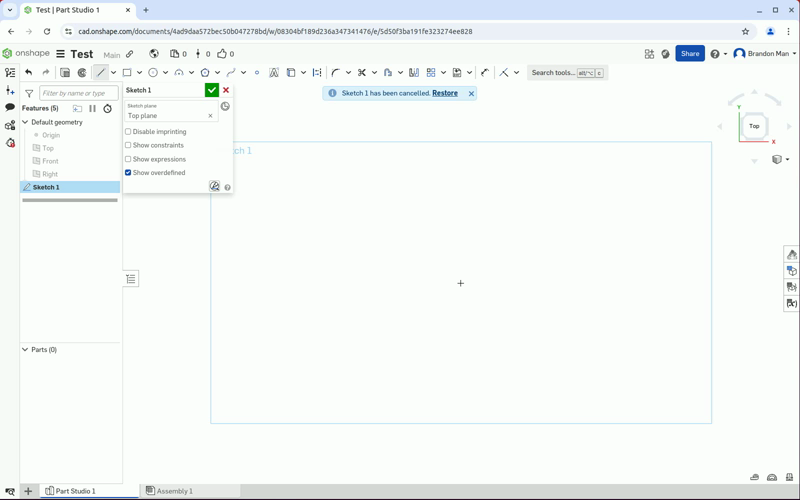
key_up(shift)
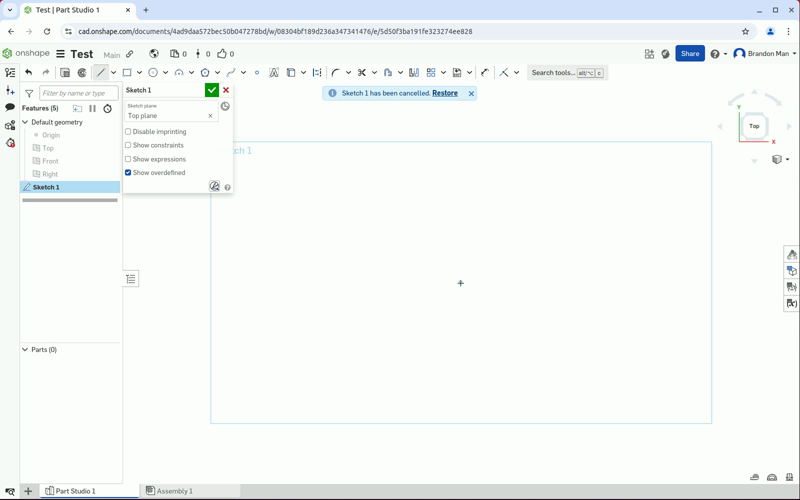
key_down(shift)
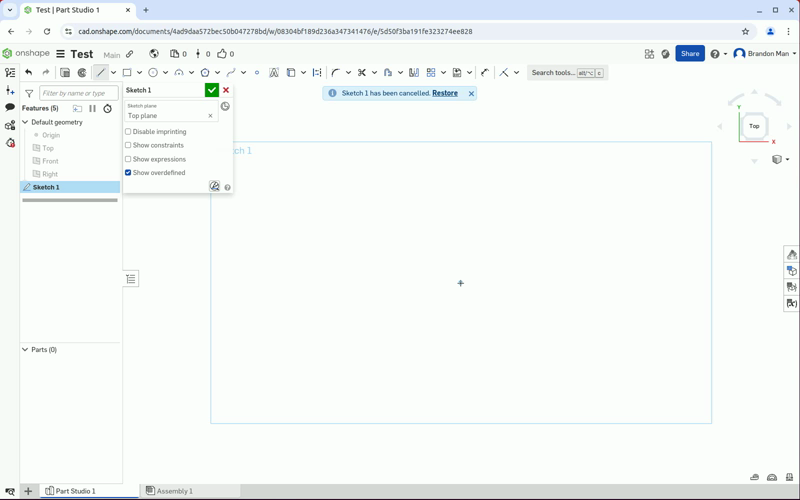
mouse_move(541, 282)
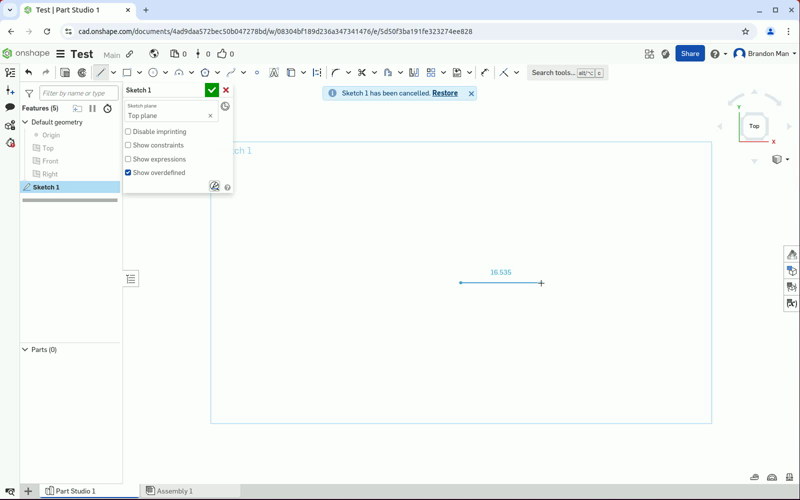
click(541, 282)
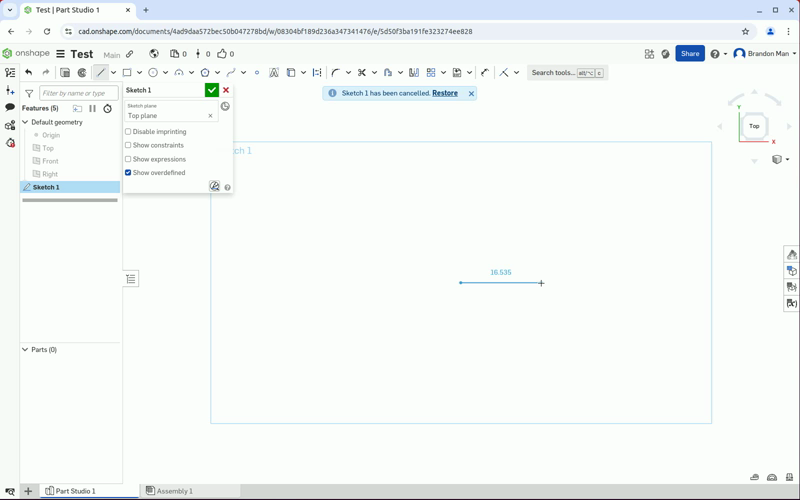
key_up(shift)
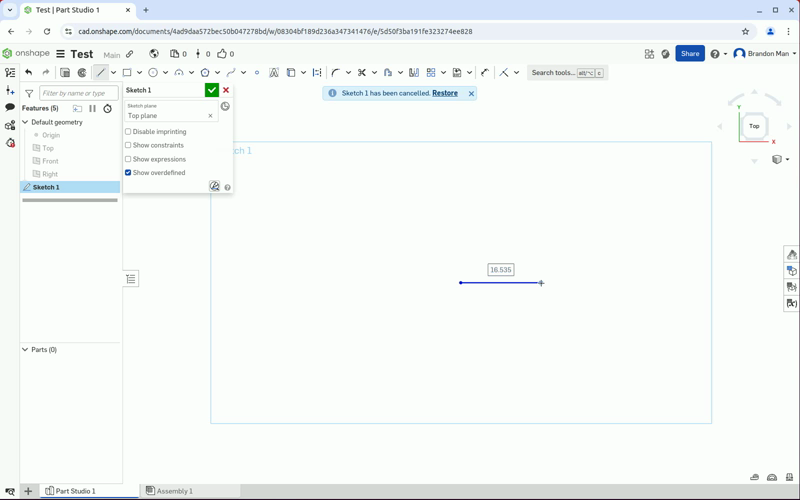
key_down(shift)
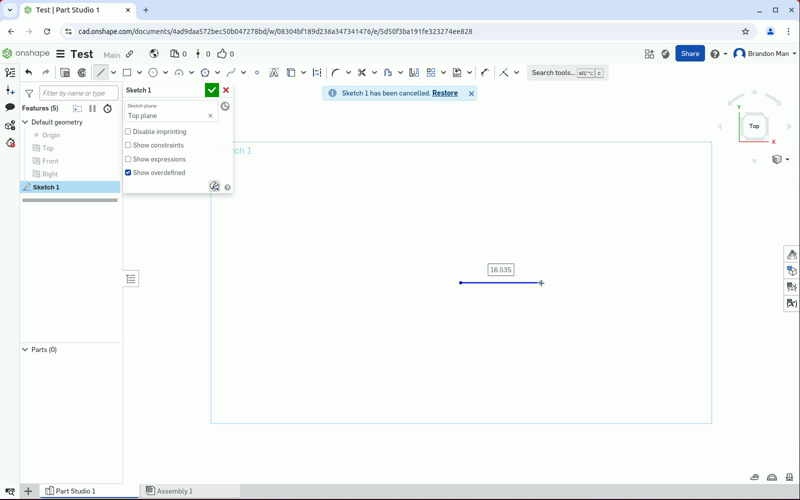
mouse_move(541, 216)
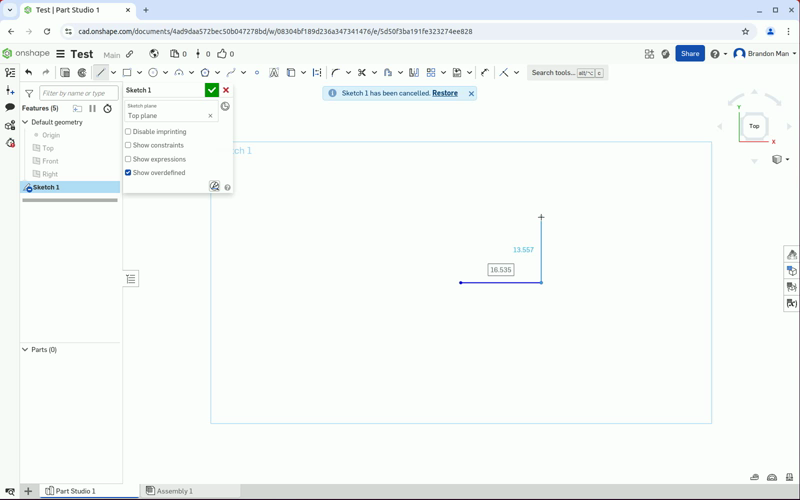
click(541, 216)
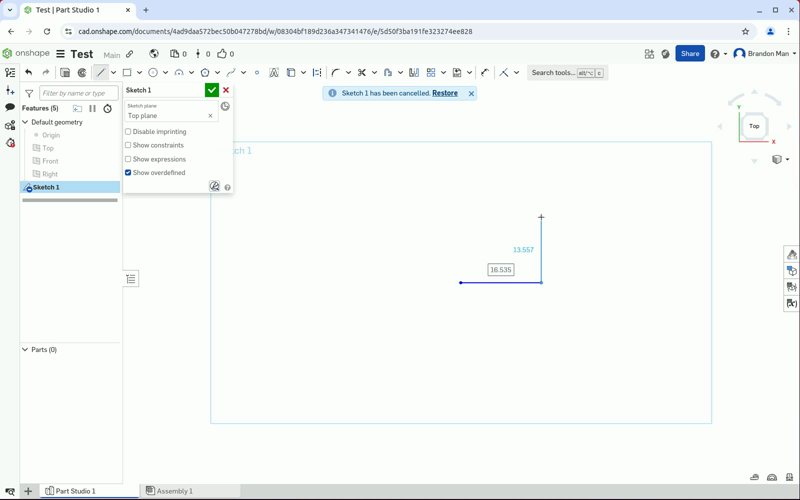
key_up(shift)
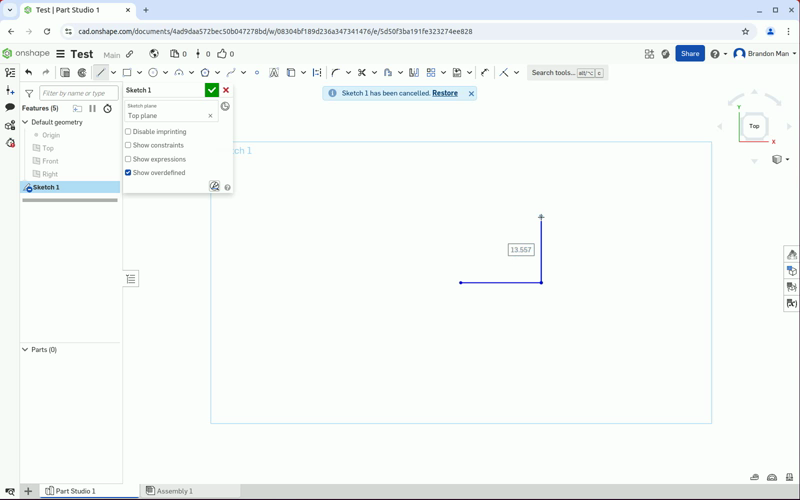
key_down(shift)
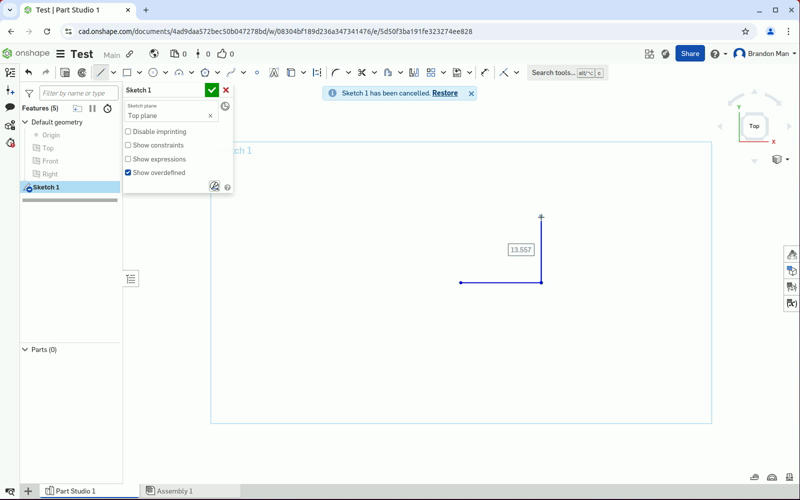
mouse_move(571, 216)
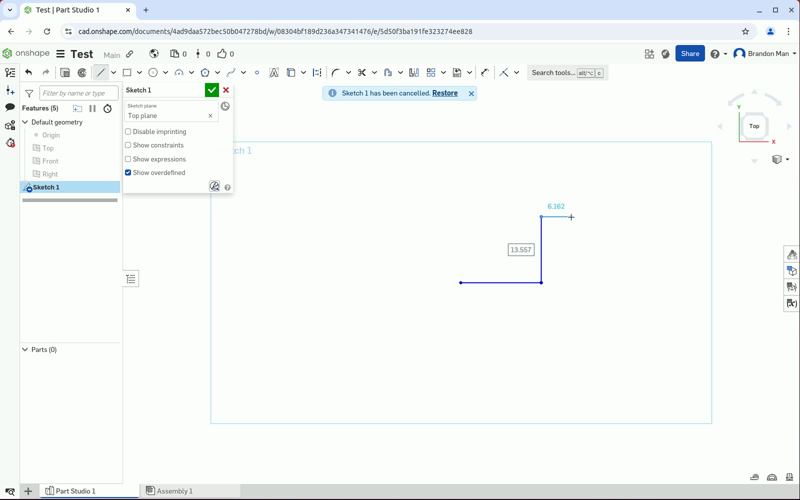
mouse_move(529, 170)
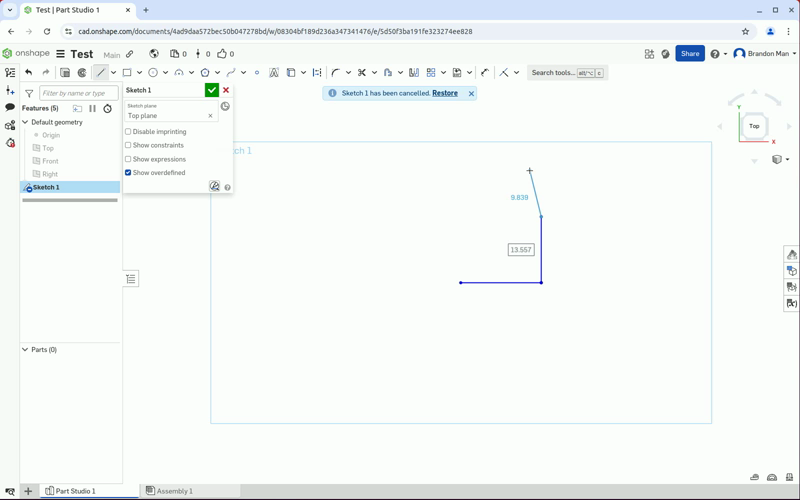
click(529, 170)
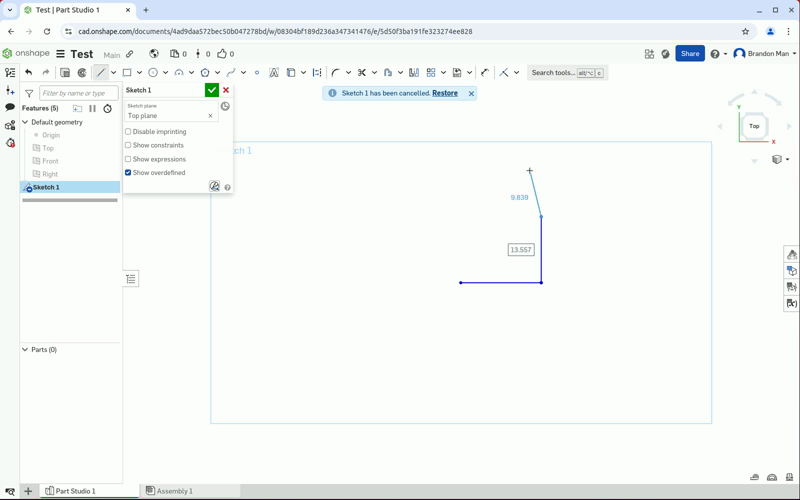
key_up(shift)
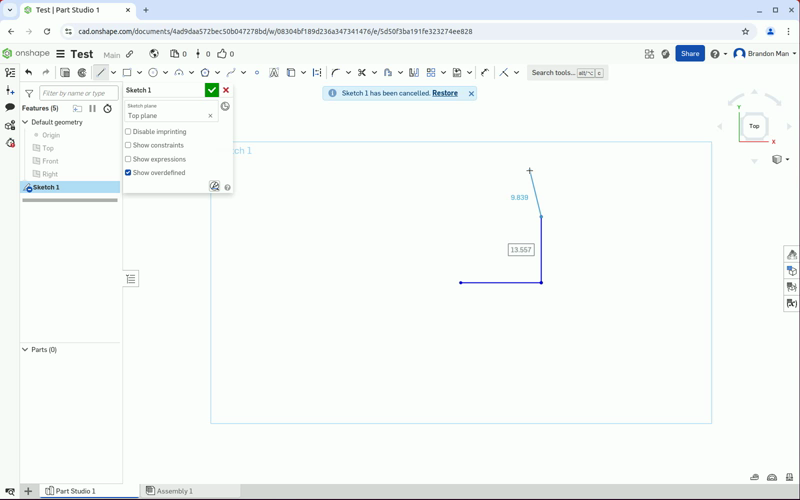
key_down(shift)
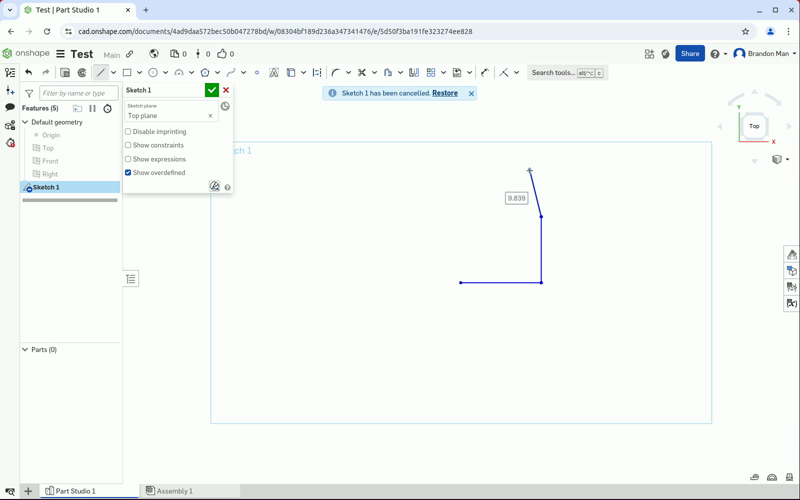
mouse_move(460, 188)
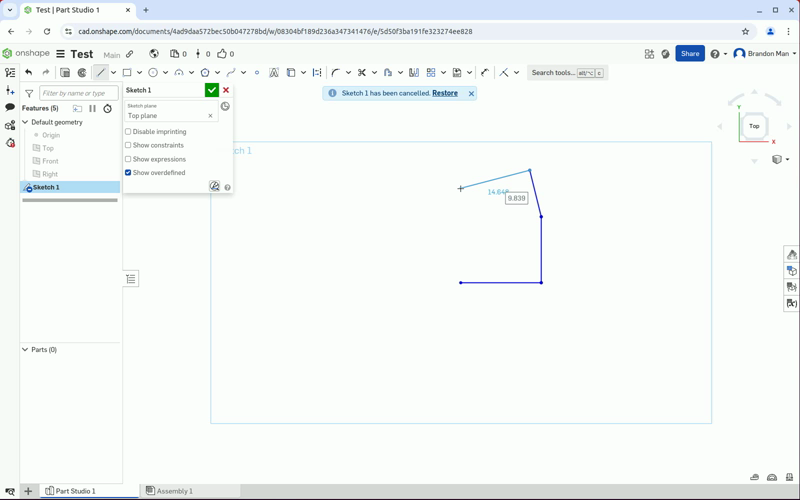
click(460, 188)
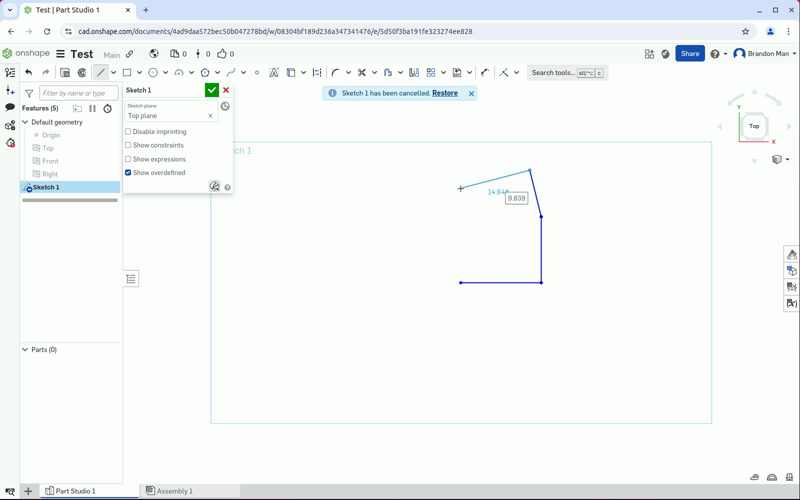
key_up(shift)
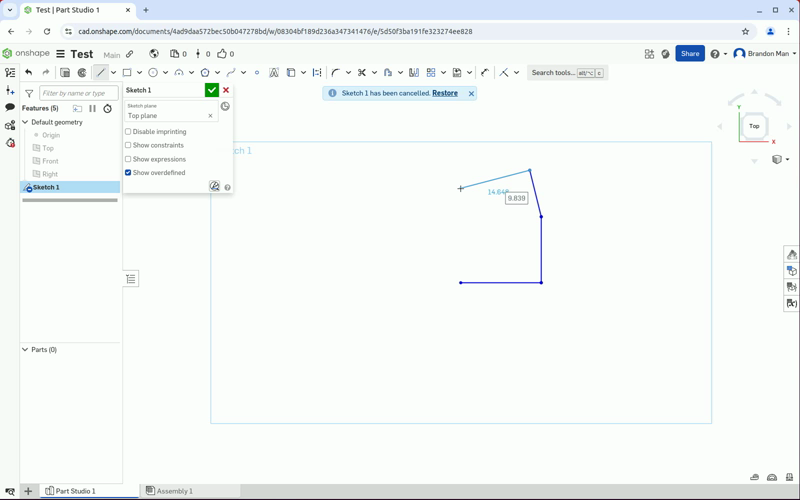
key_down(shift)
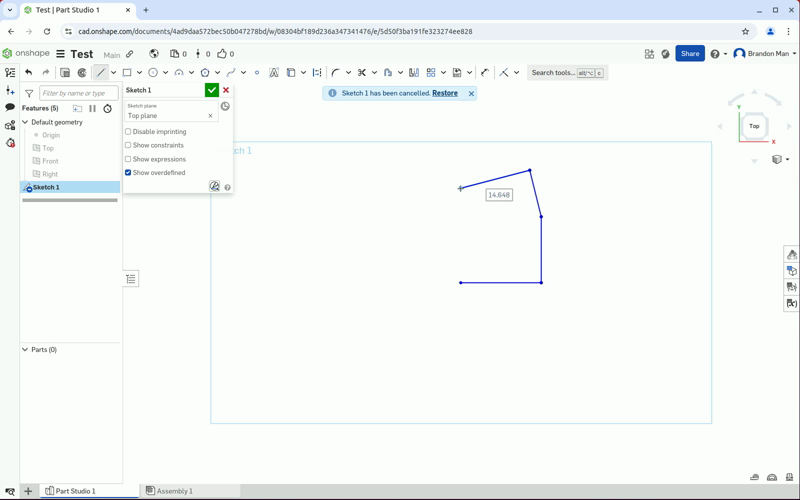
mouse_move(460, 282)
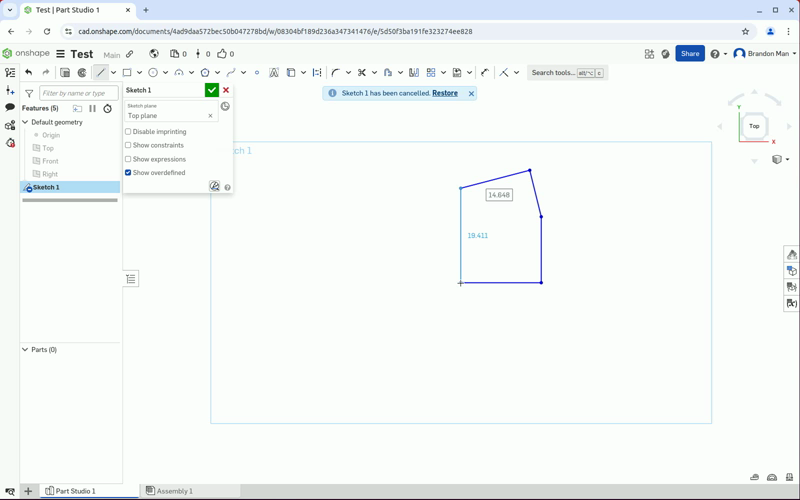
key_up(shift)
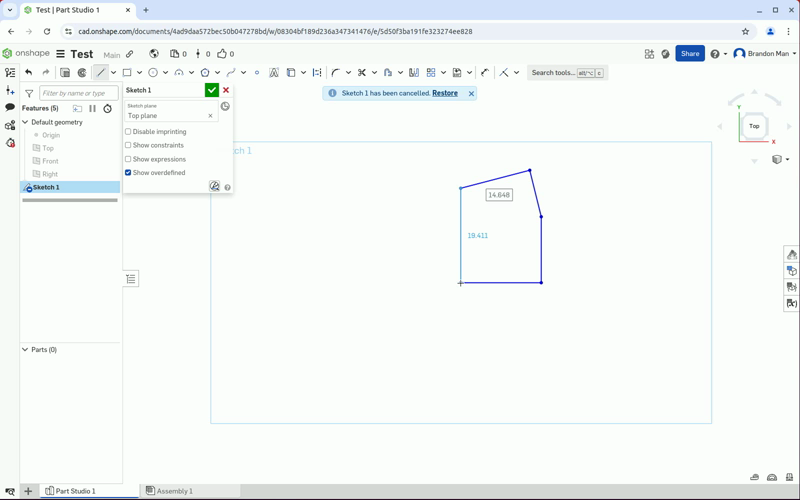
click(460, 282)
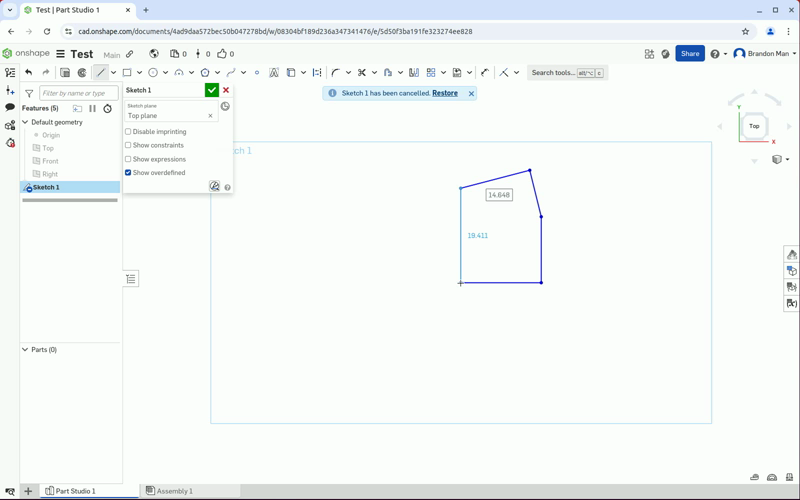
key(esc)
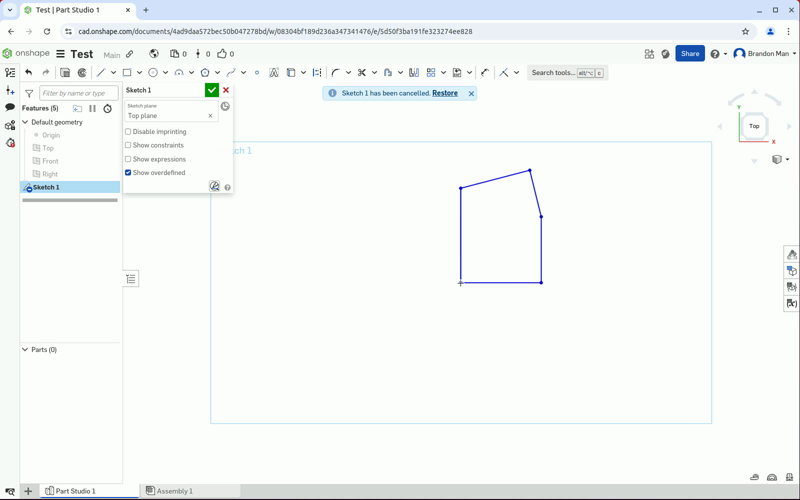
mouse_move(518, 251)
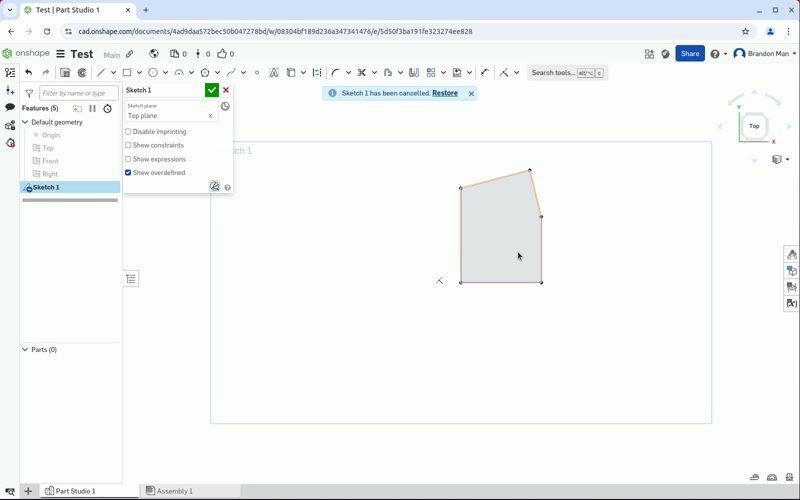
click(518, 251)
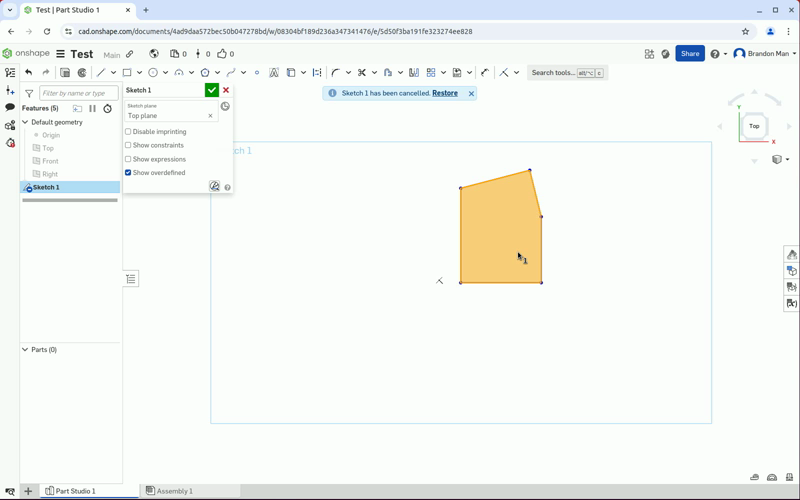
mouse_move(73, 352)
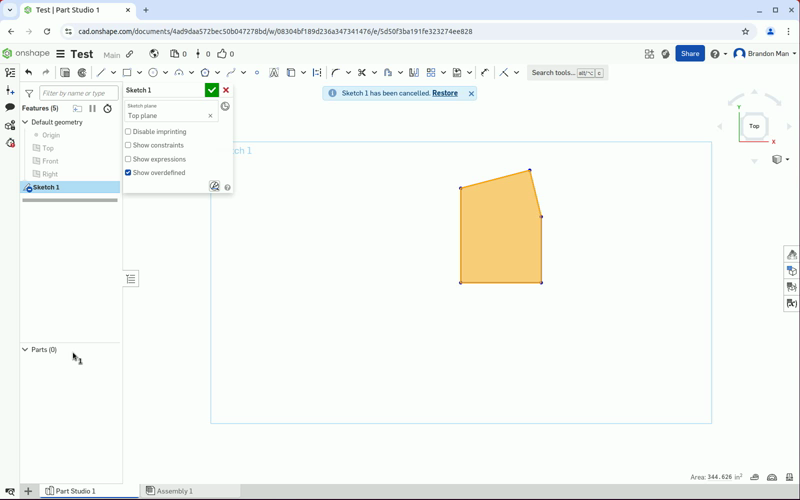
key(shift+y)
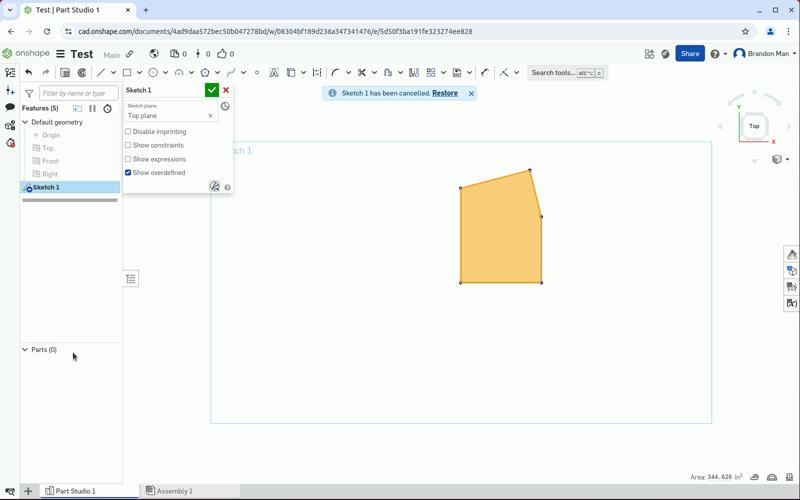
key(shift+e)
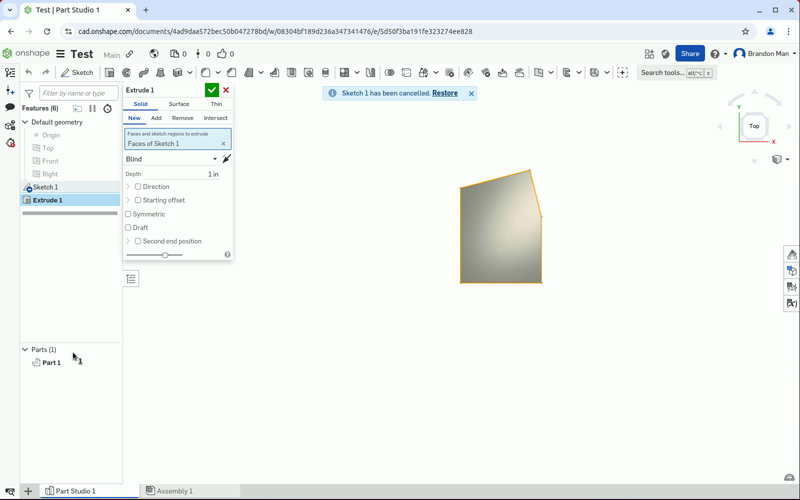
mouse_move(143, 106)
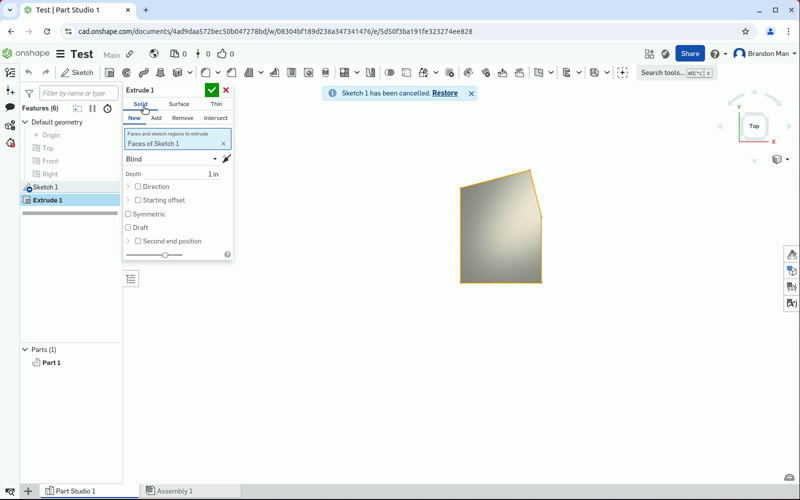
click(143, 106)
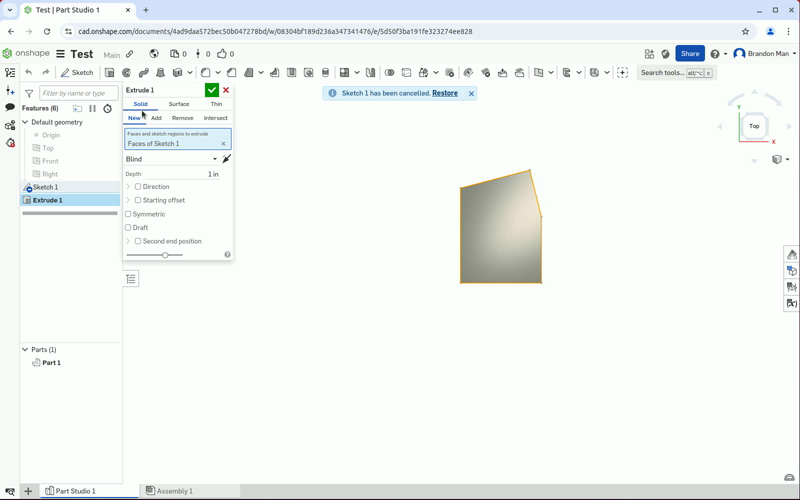
mouse_move(137, 120)
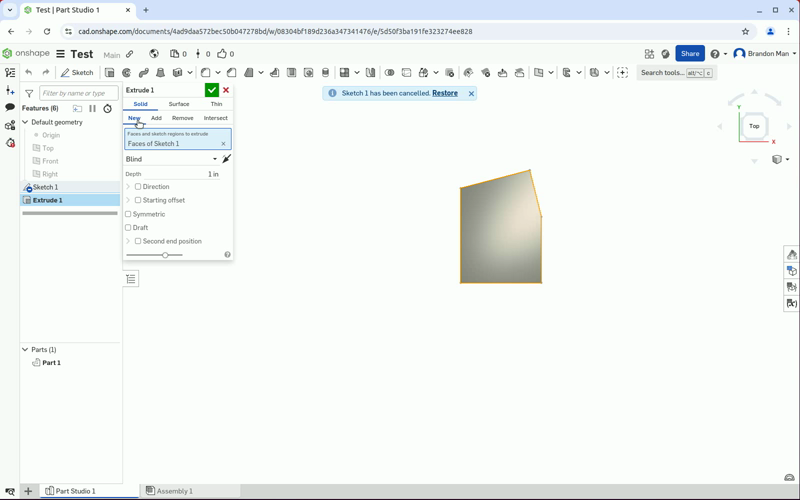
click(137, 120)
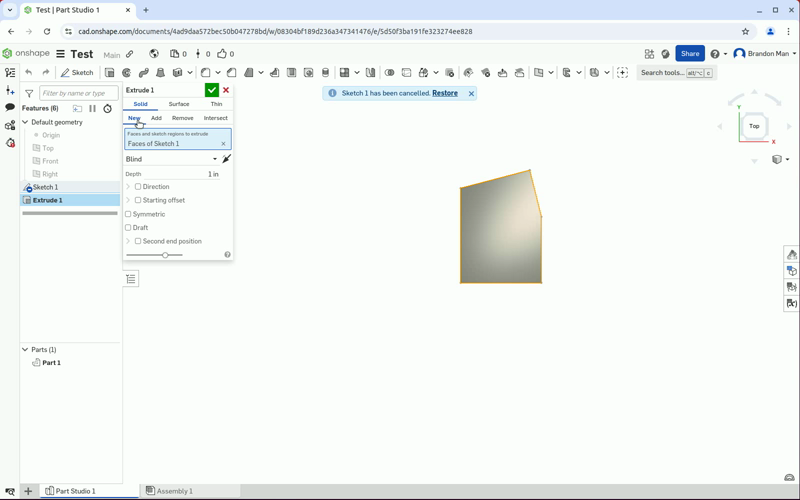
key(tab, 4)
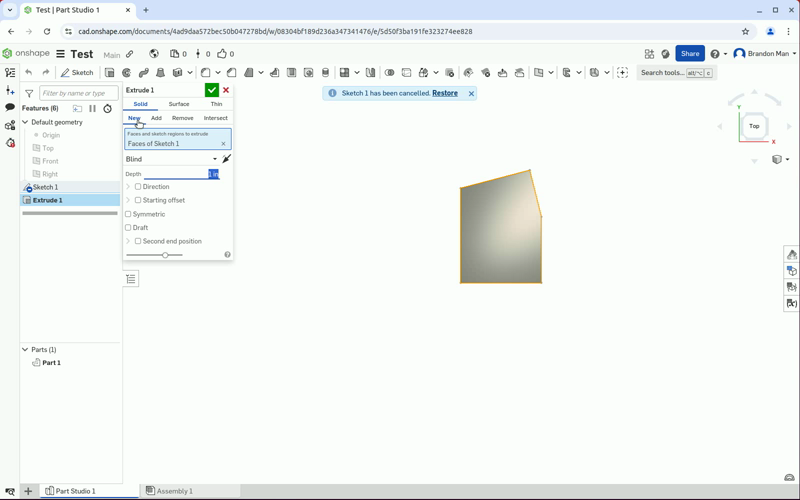
text(0.722)
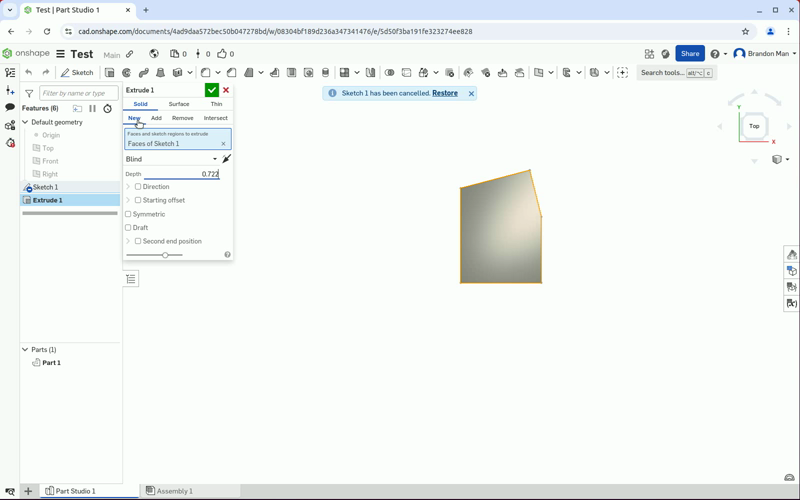
key(enter)
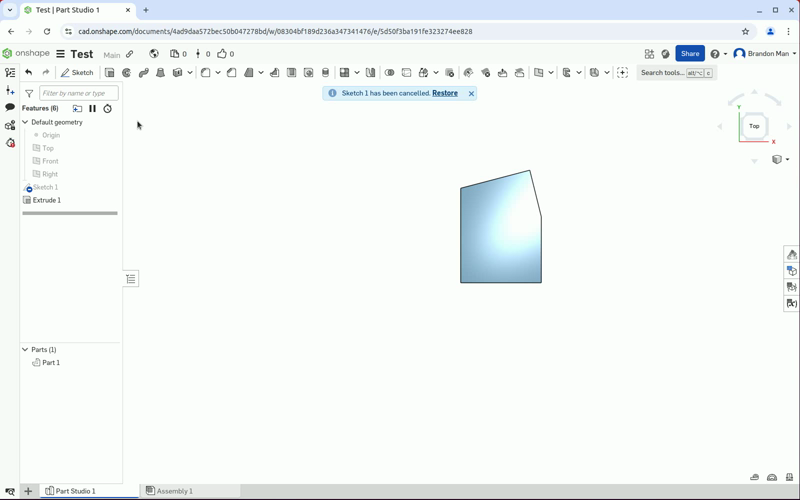
key(shift+h)
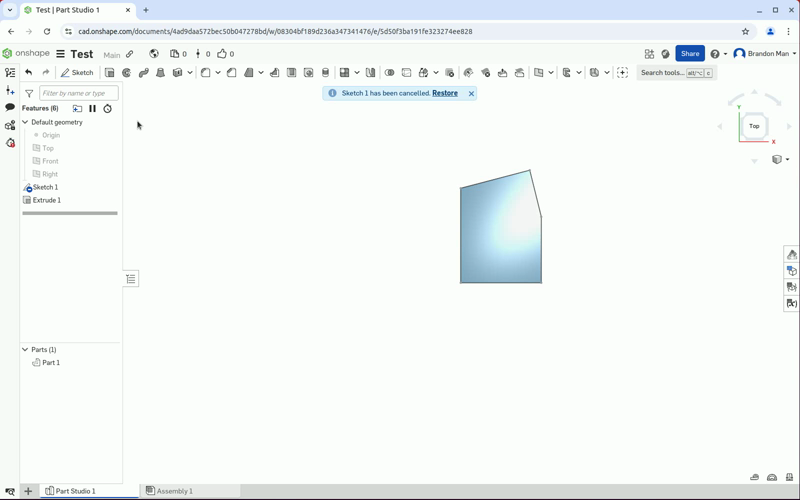
key(shift+h)
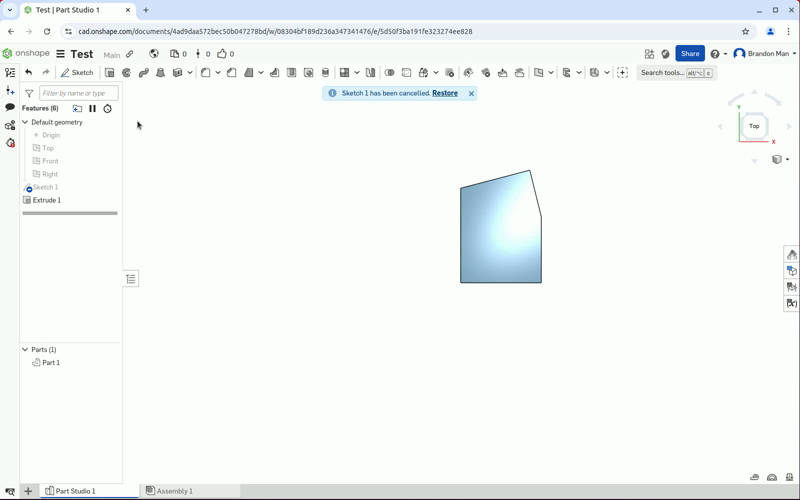
mouse_move(73, 189)
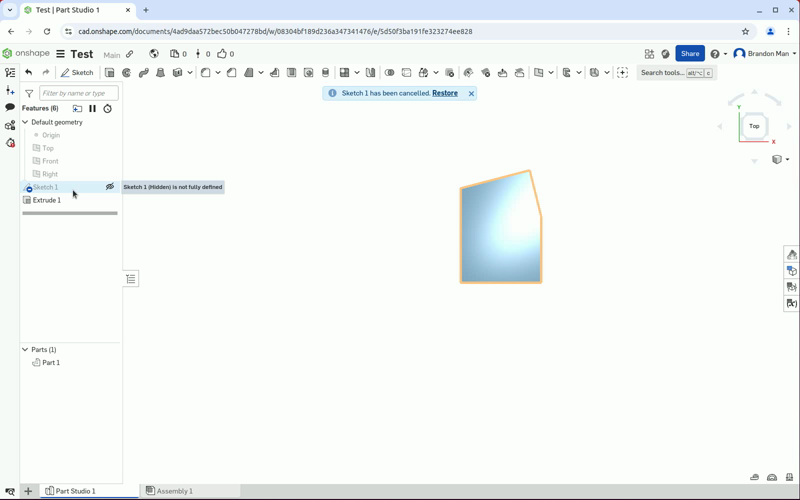
click(73, 189)
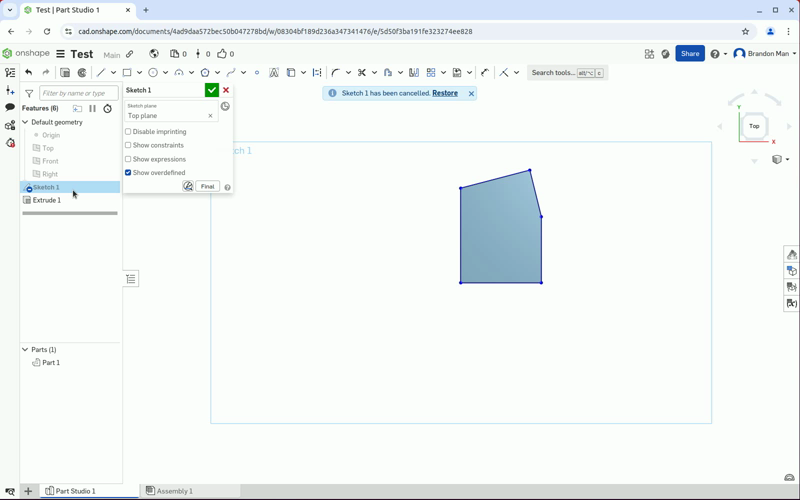
mouse_move(229, 92)
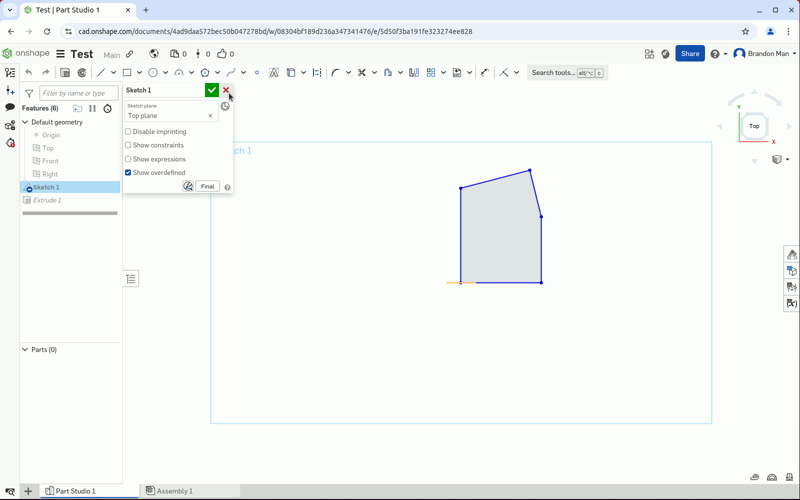
click(229, 92)
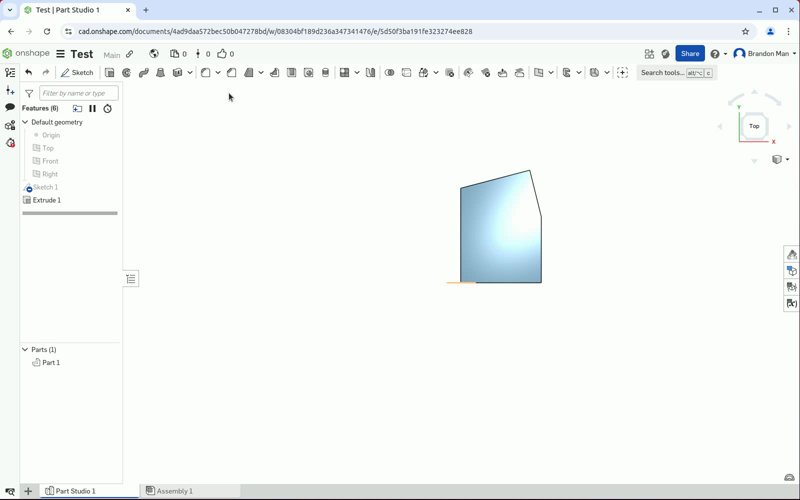
mouse_move(541, 75)
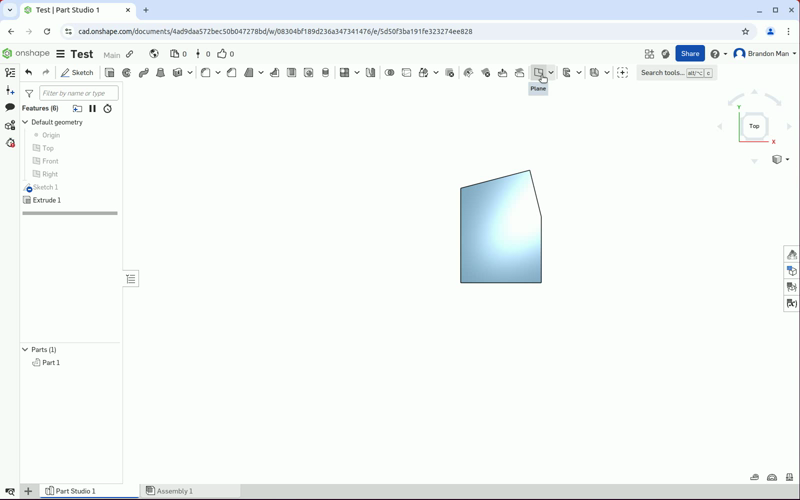
click(541, 75)
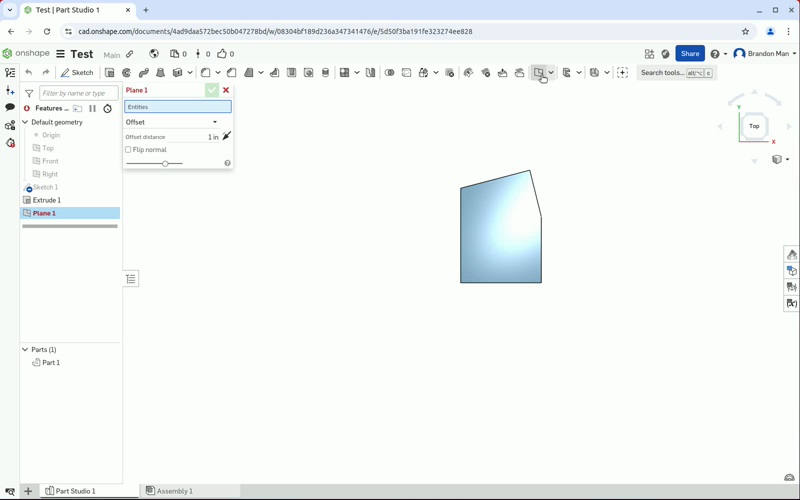
mouse_move(73, 150)
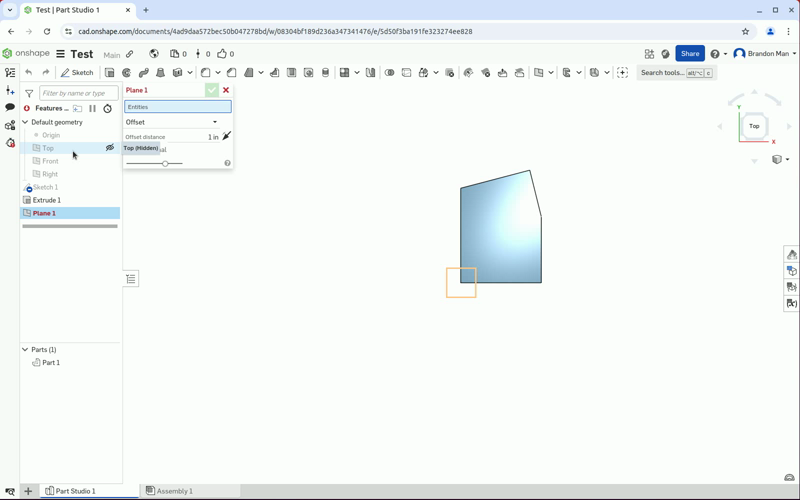
click(73, 150)
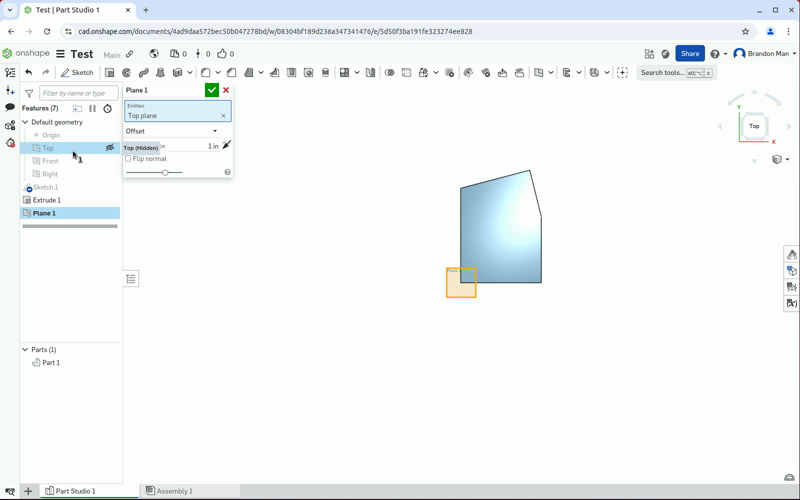
key(tab, 2)
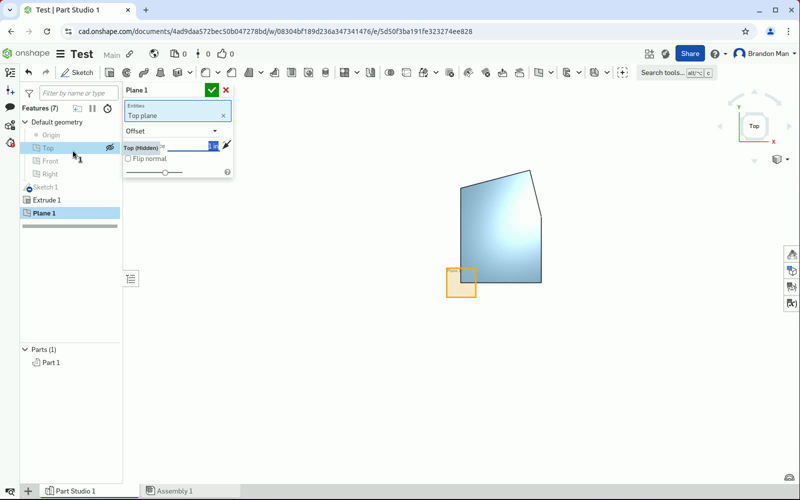
text(0.709)
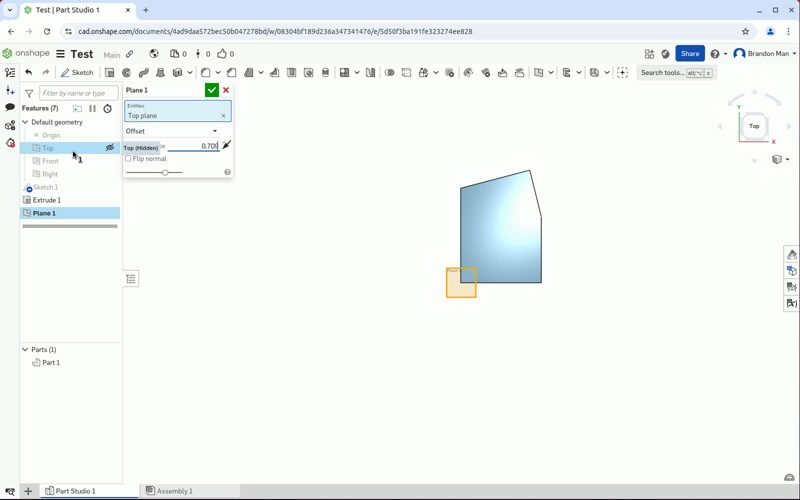
key(enter, 2)
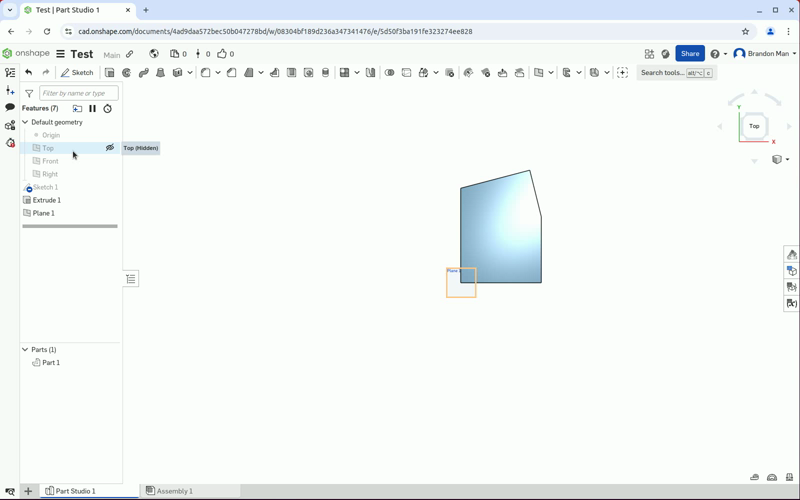
key(shift+s)
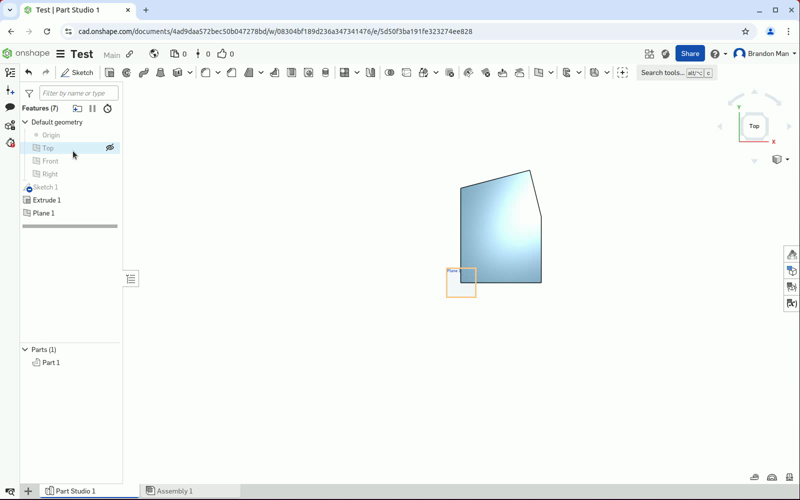
mouse_move(73, 215)
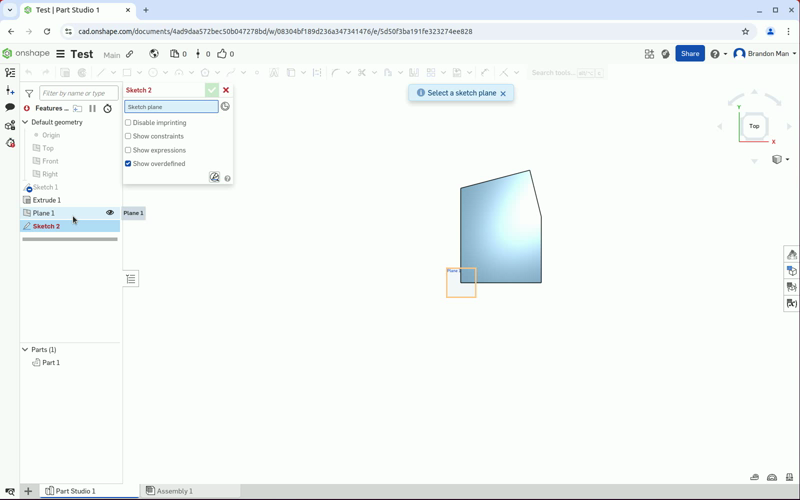
click(73, 215)
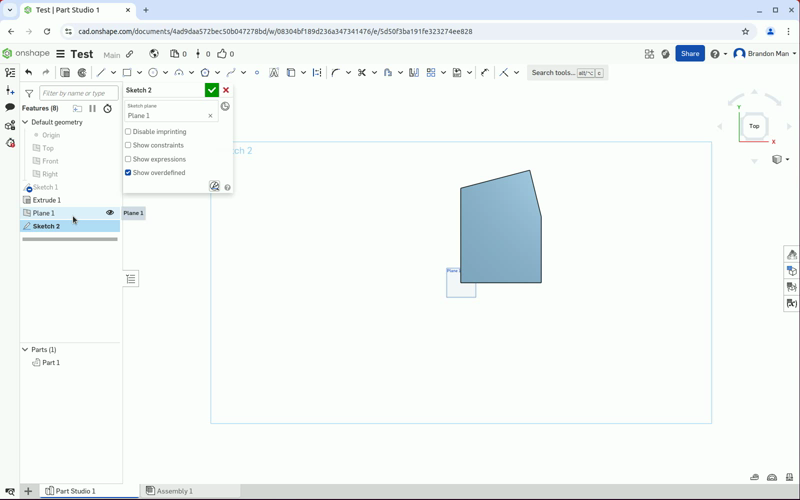
mouse_move(73, 352)
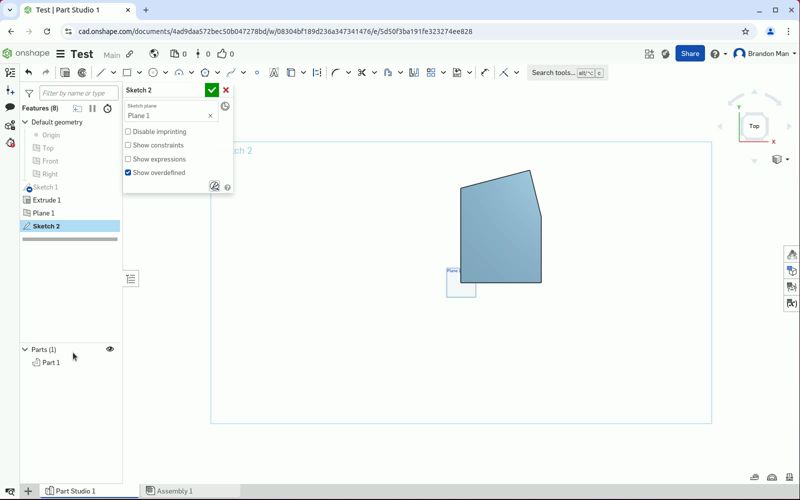
key(y)
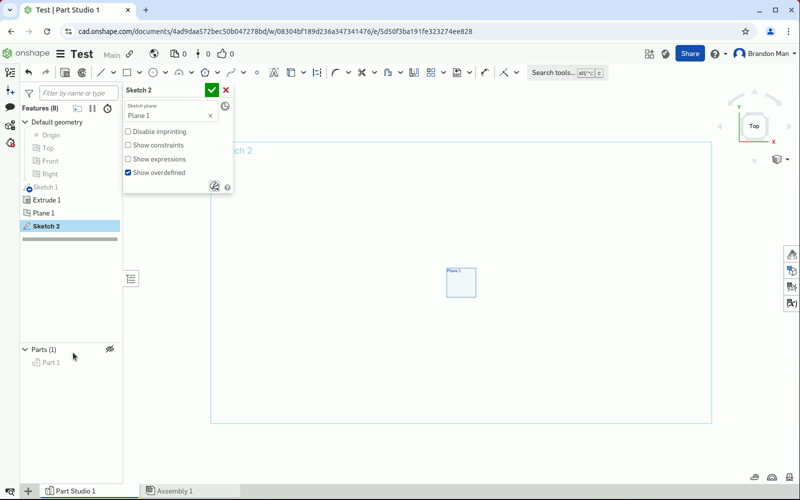
key(l)
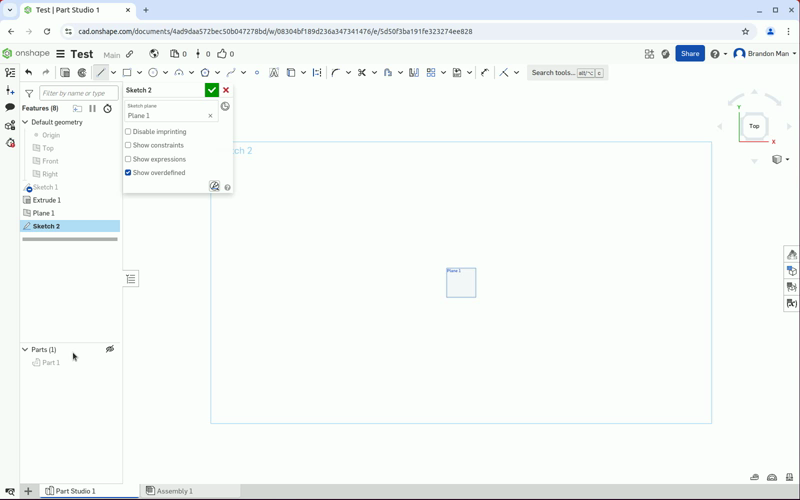
key_down(shift)
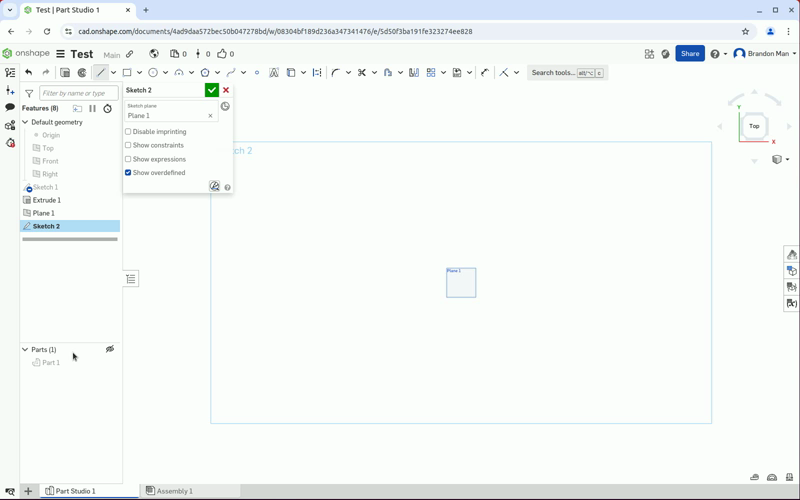
mouse_move(467, 293)
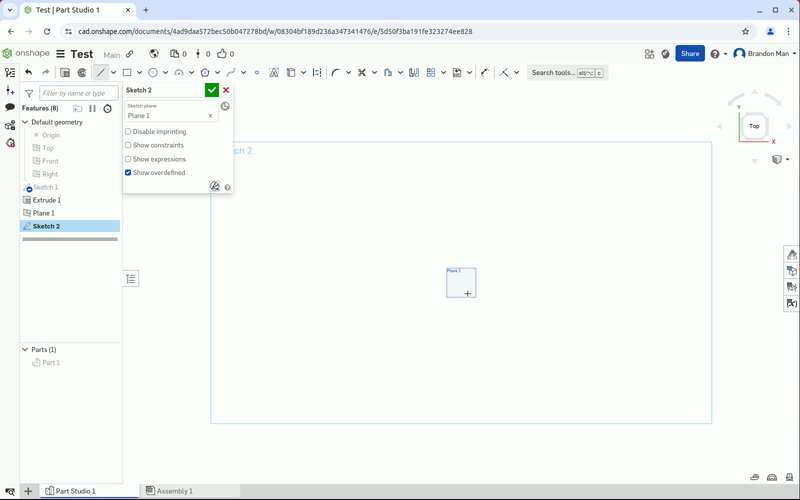
click(467, 293)
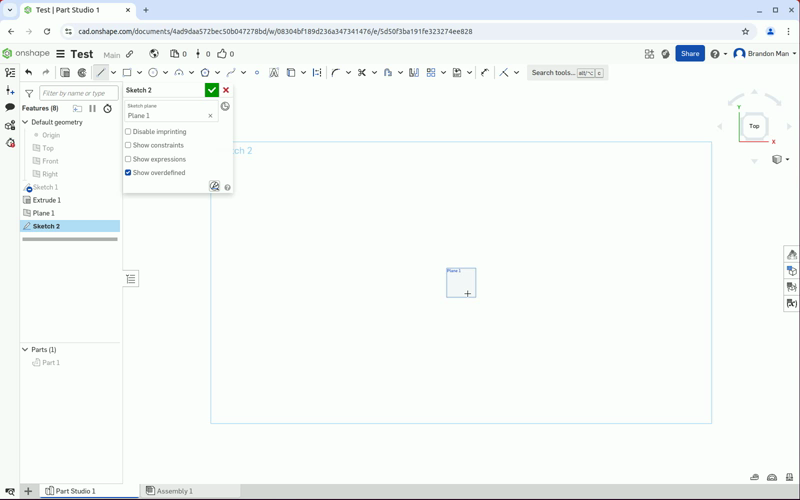
key_up(shift)
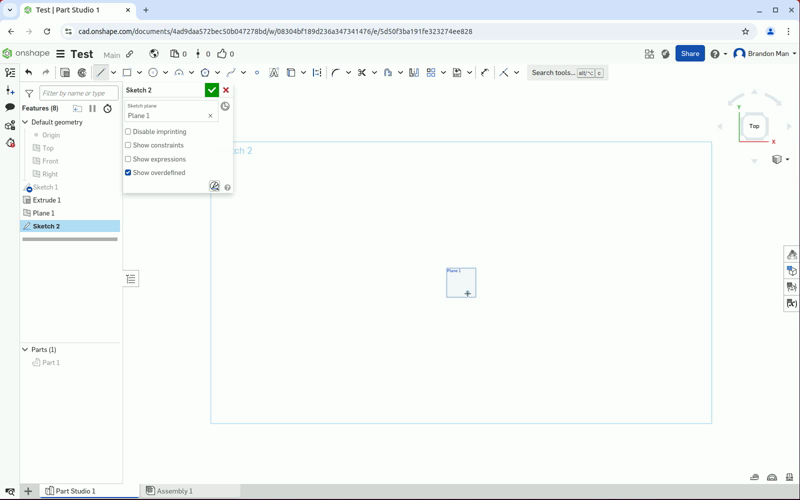
key_down(shift)
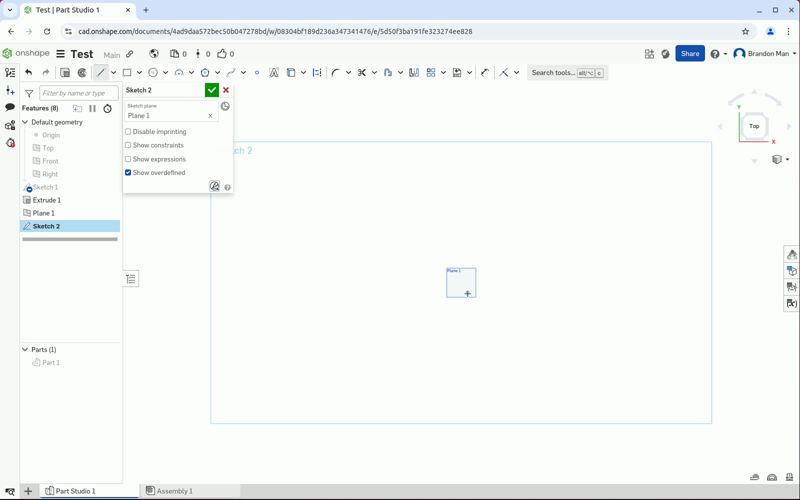
mouse_move(534, 293)
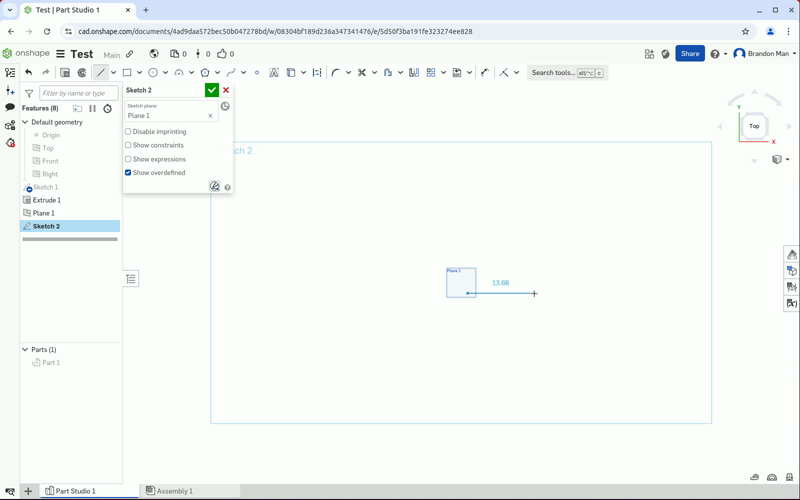
click(534, 293)
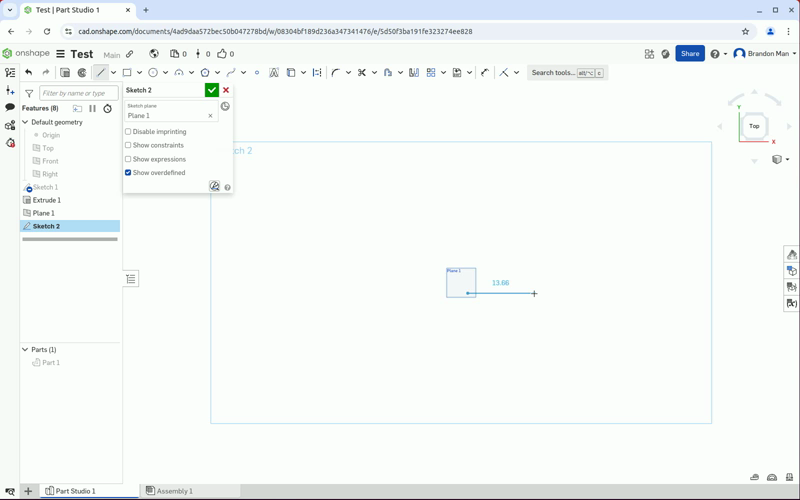
key_up(shift)
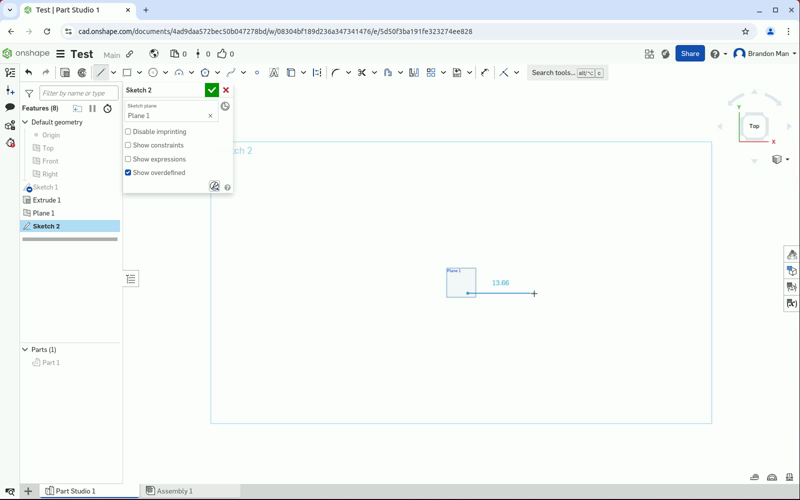
key_down(shift)
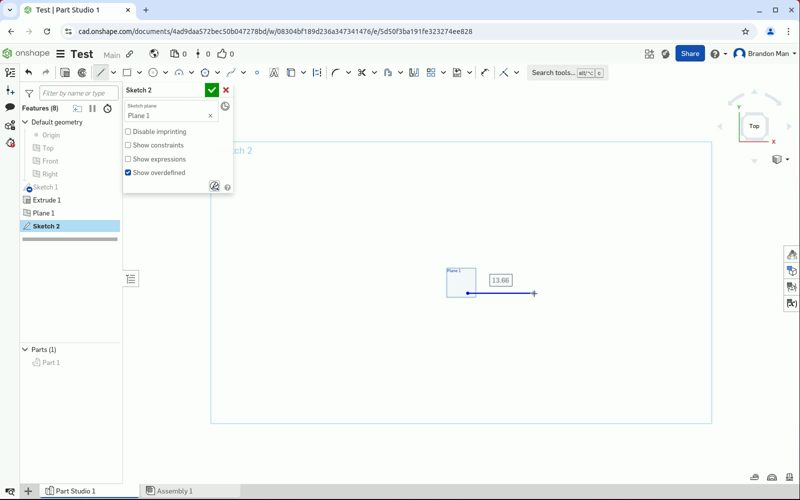
mouse_move(564, 293)
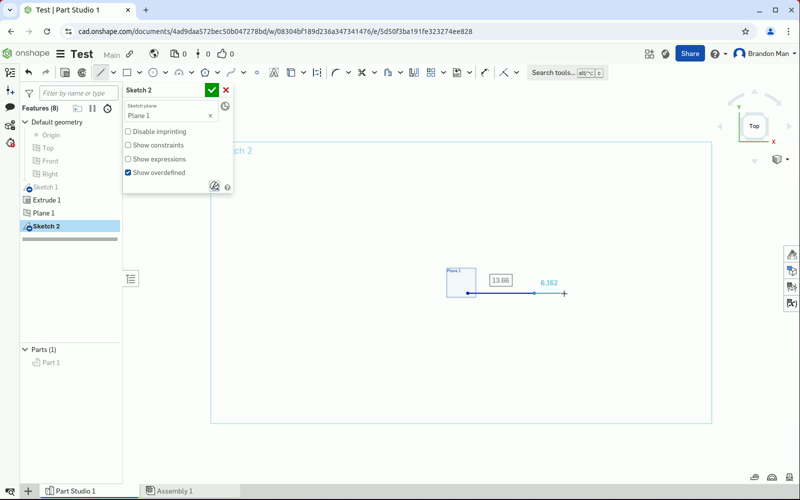
mouse_move(534, 282)
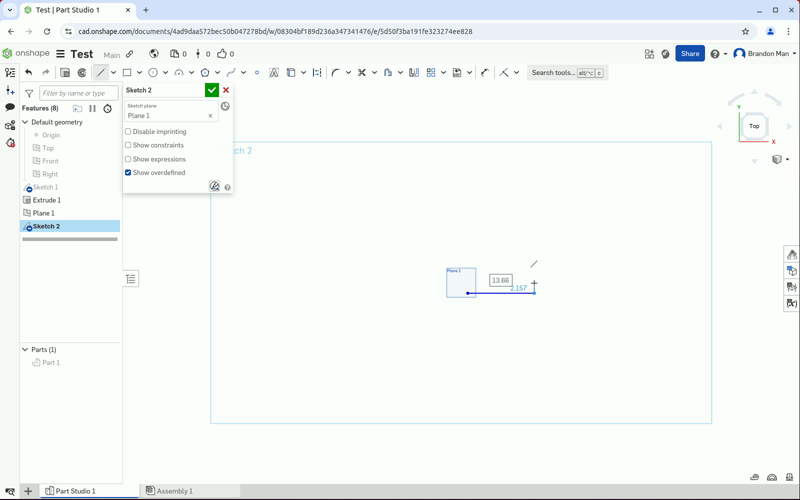
click(534, 282)
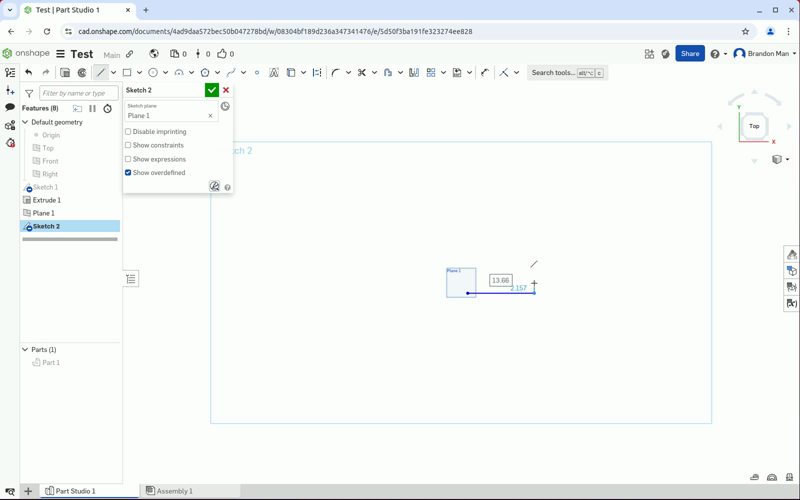
key_up(shift)
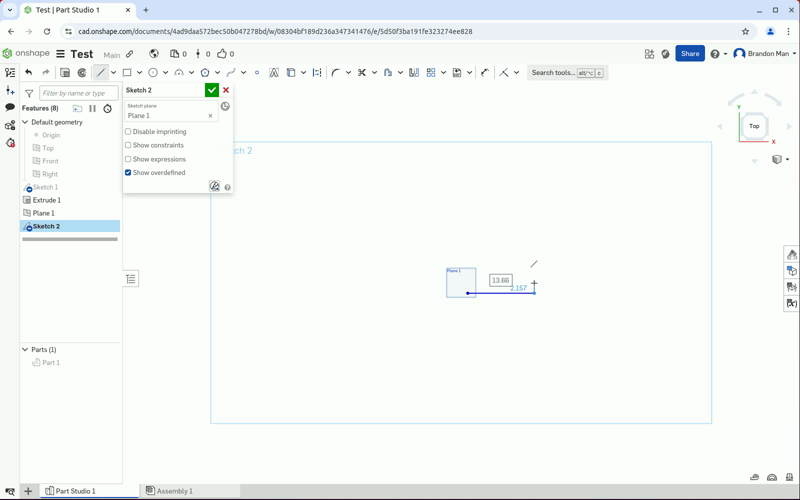
key_down(shift)
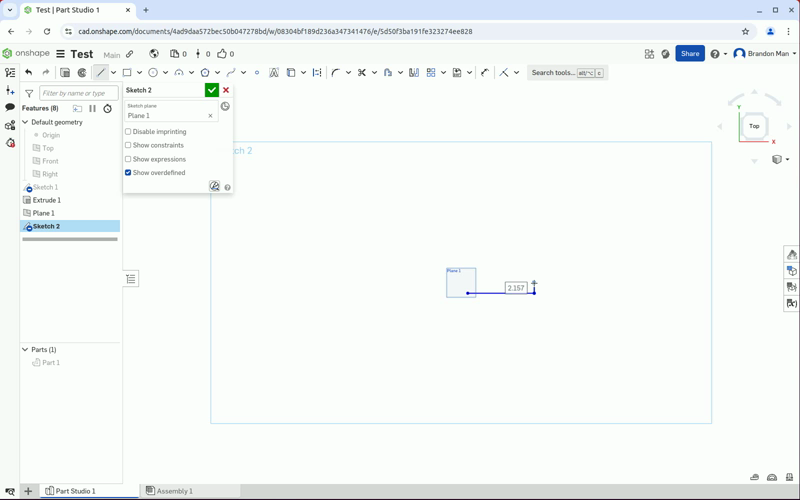
mouse_move(467, 282)
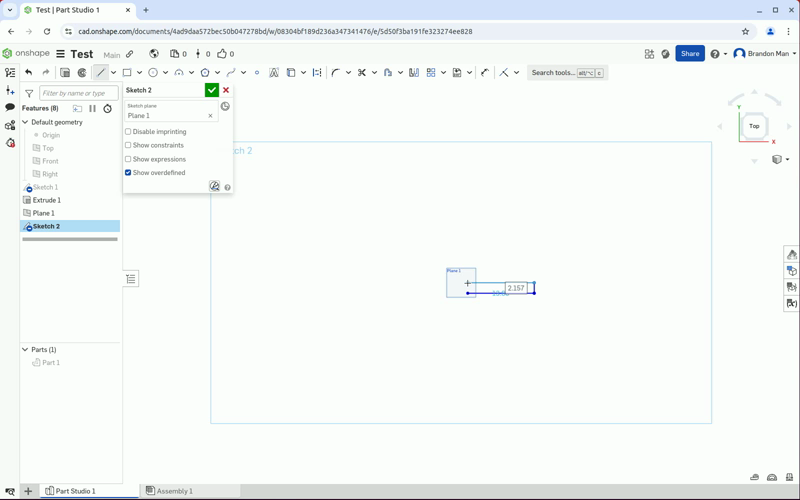
click(467, 282)
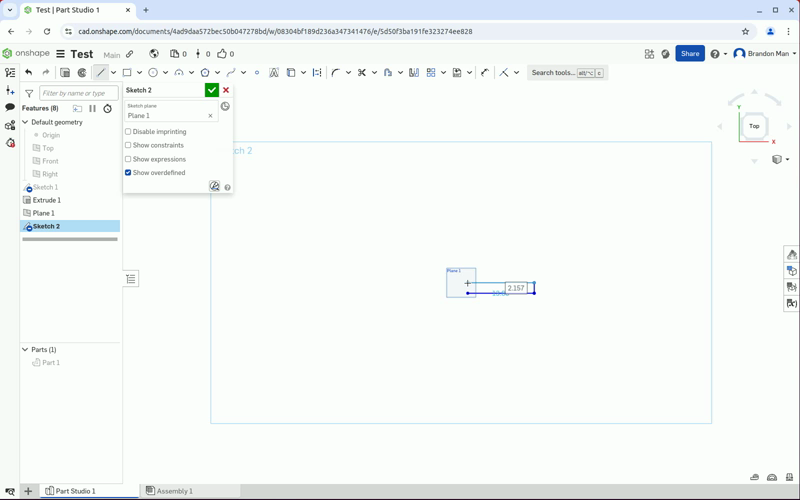
key_up(shift)
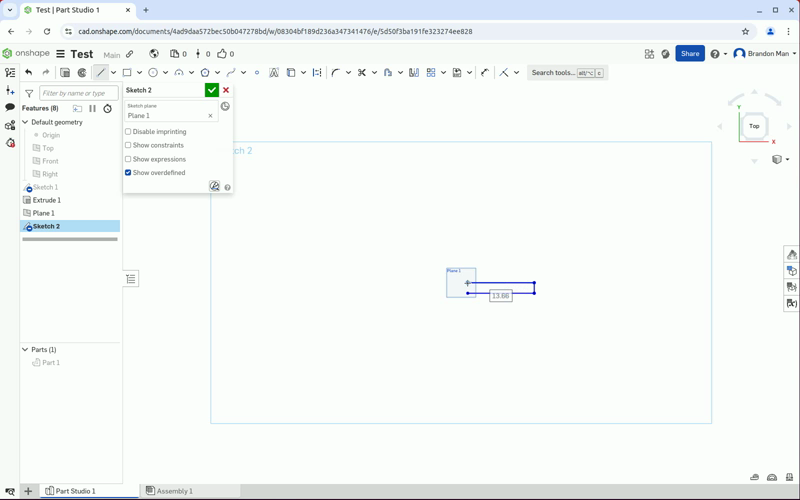
mouse_move(497, 282)
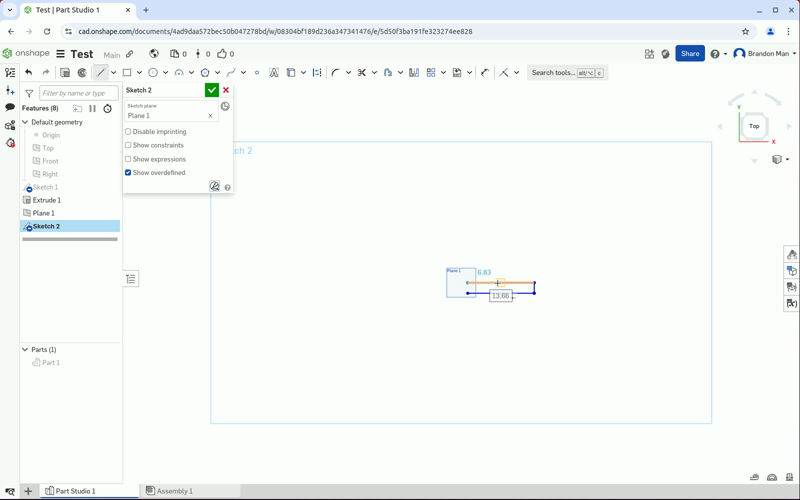
key_down(shift)
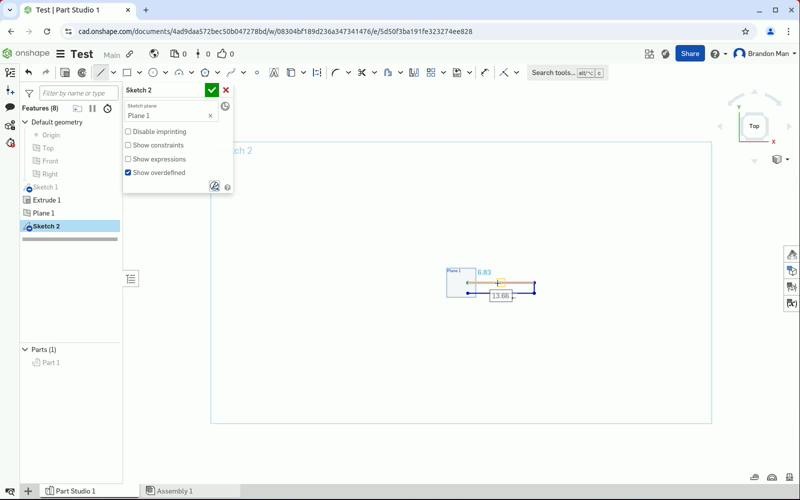
mouse_move(467, 293)
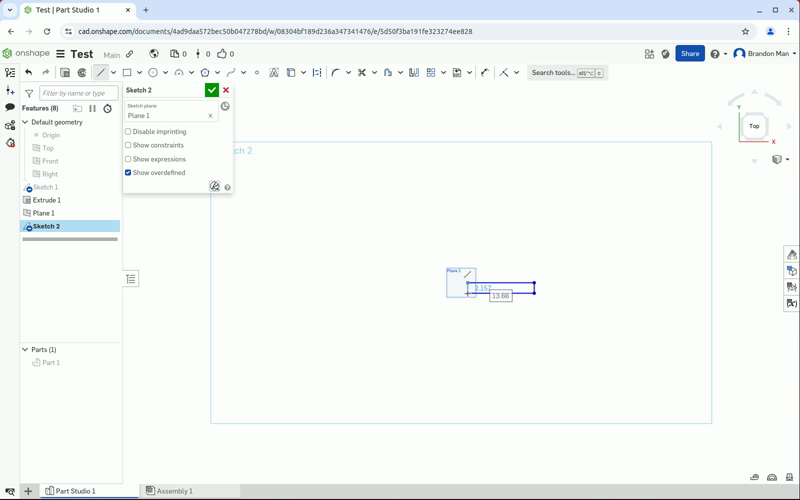
key_up(shift)
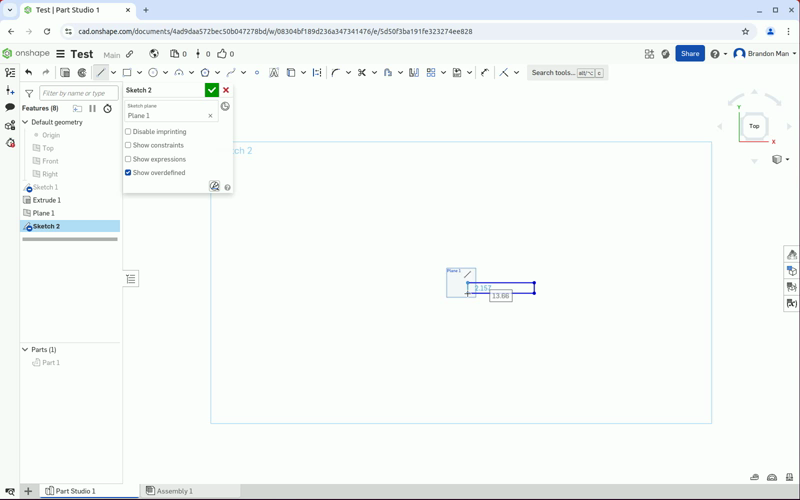
click(467, 293)
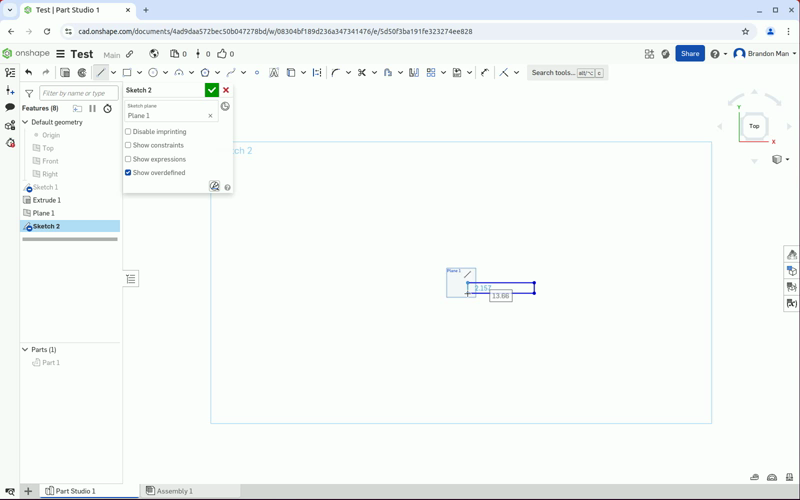
key(esc)
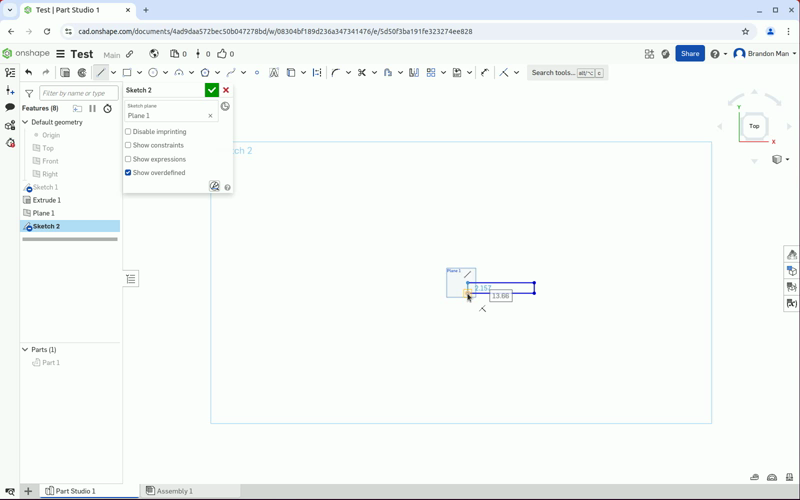
mouse_move(493, 283)
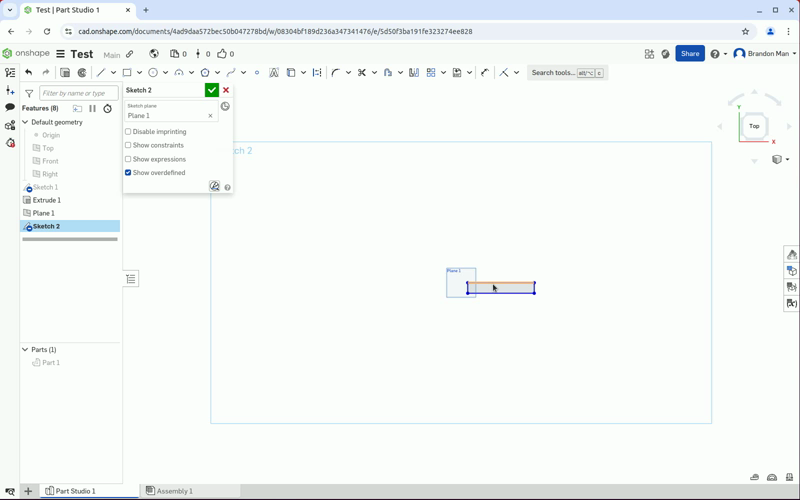
scroll(6)
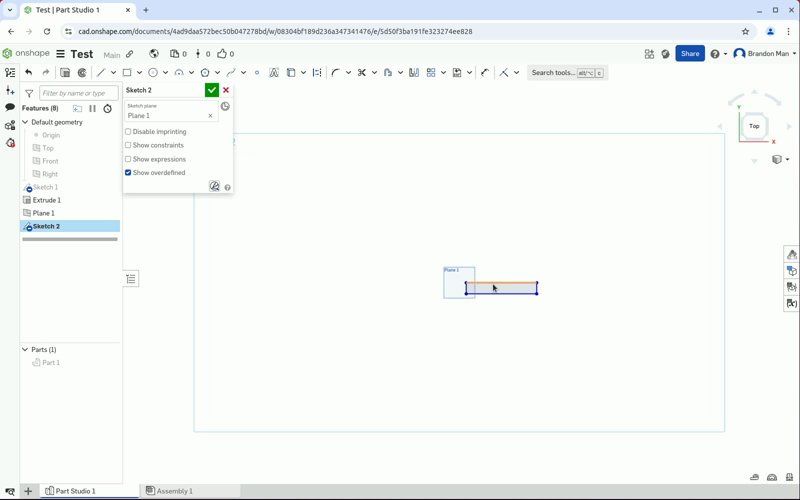
scroll(6)
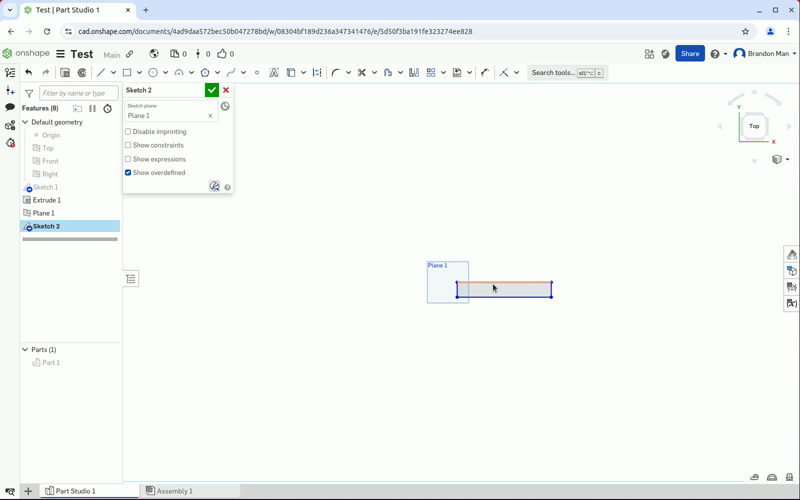
scroll(6)
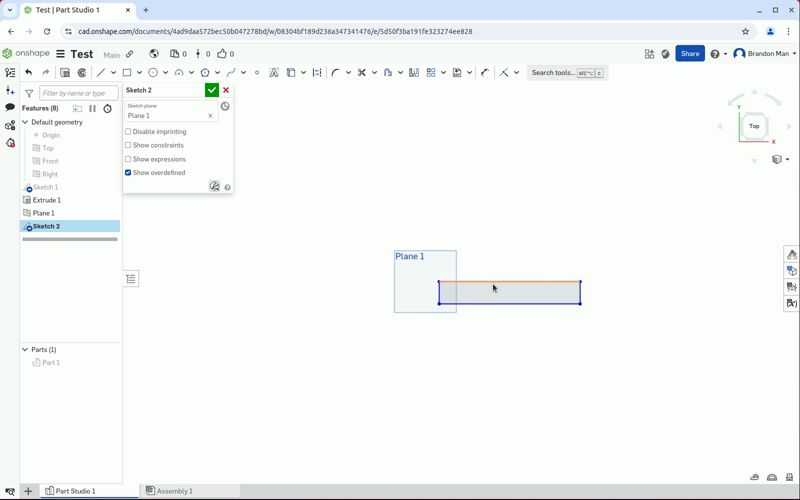
scroll(6)
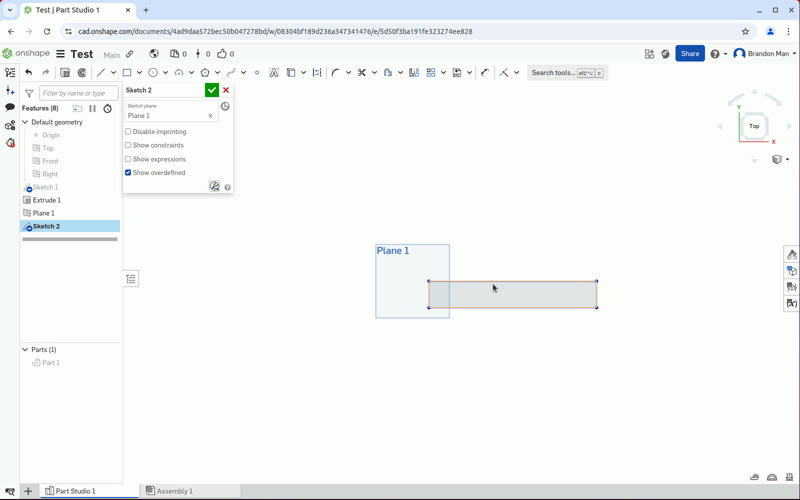
scroll(6)
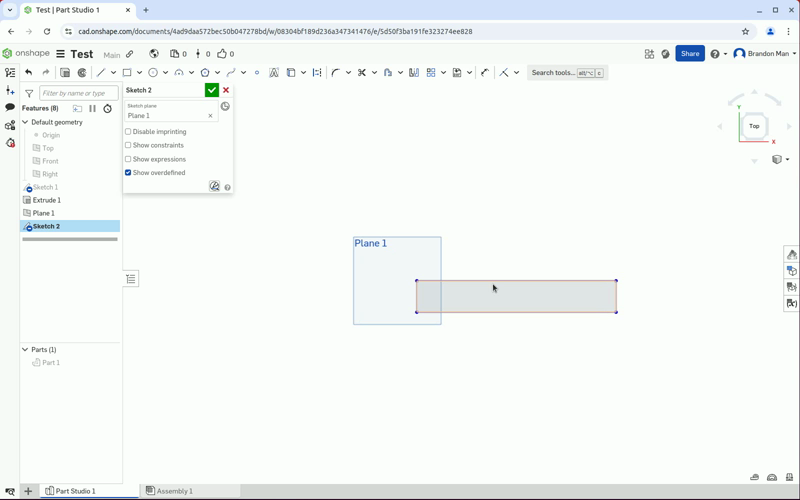
scroll(6)
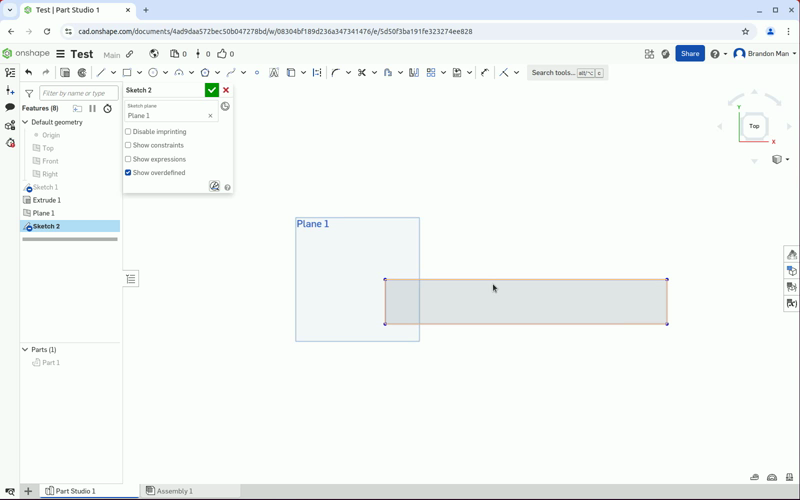
scroll(6)
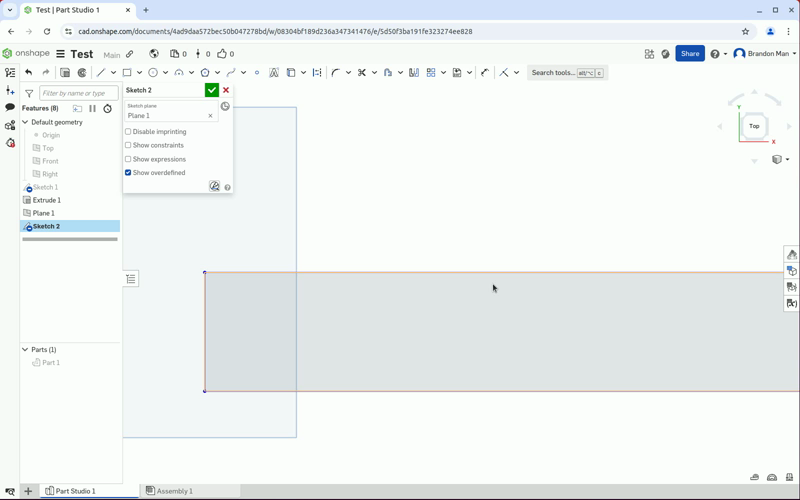
click(493, 283)
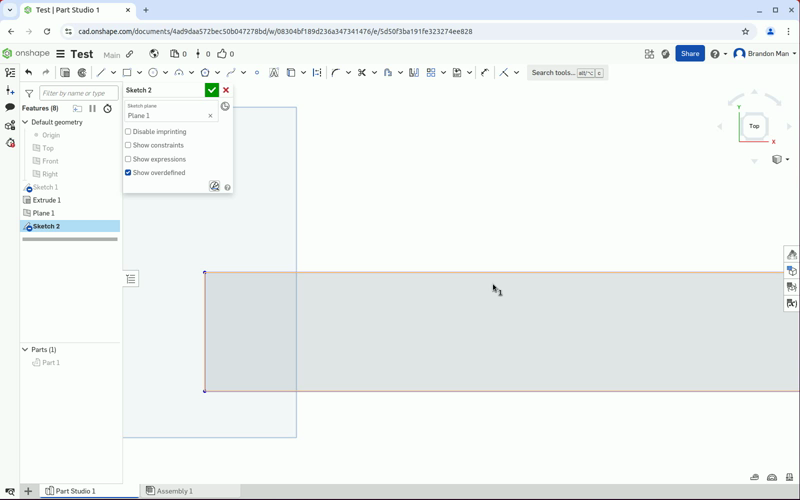
scroll(-6)
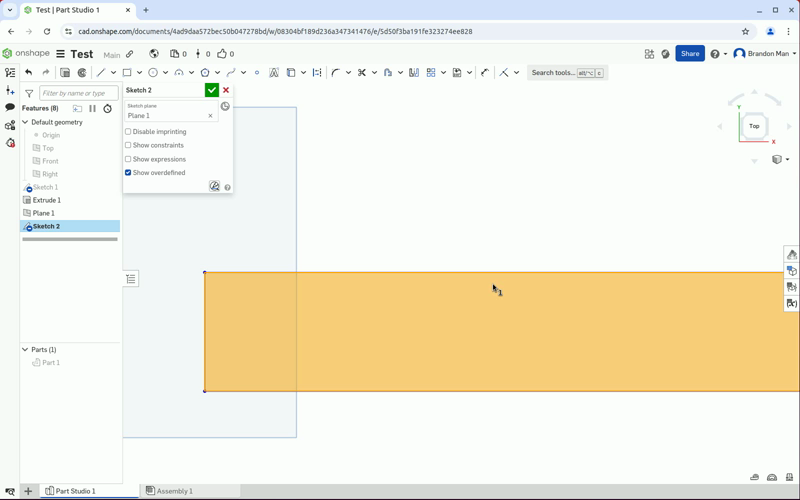
scroll(-6)
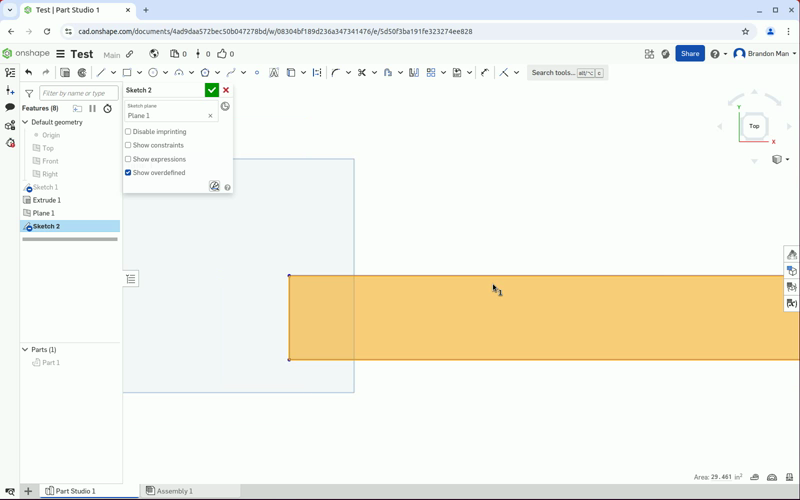
scroll(-6)
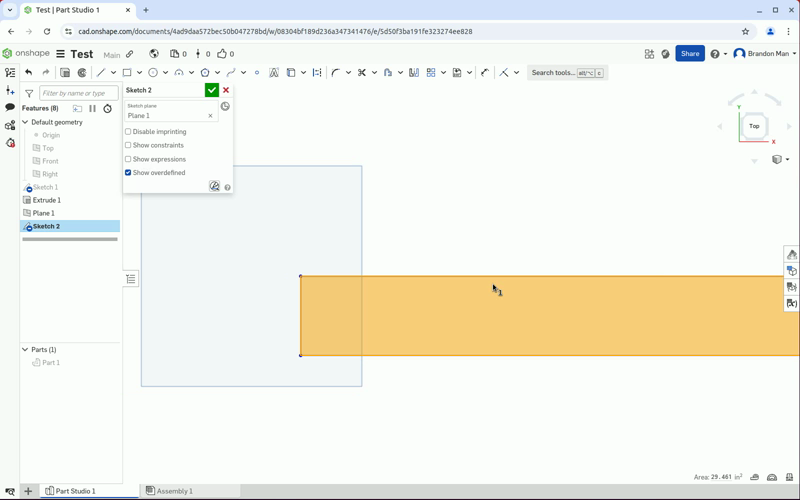
scroll(-6)
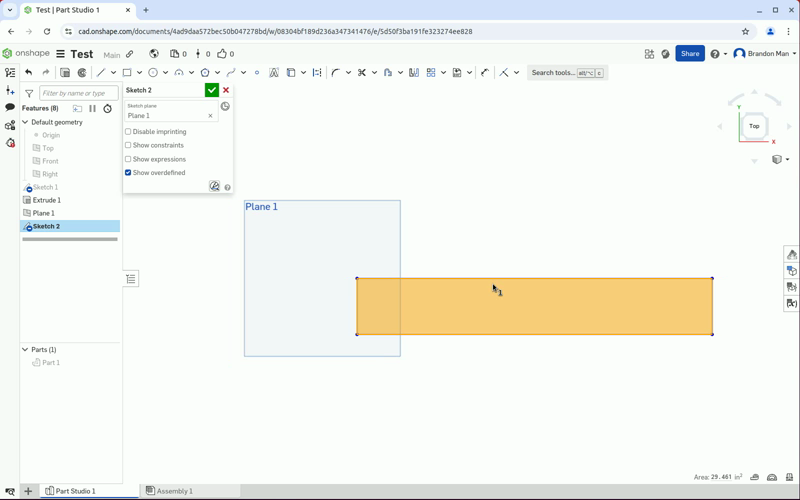
scroll(-6)
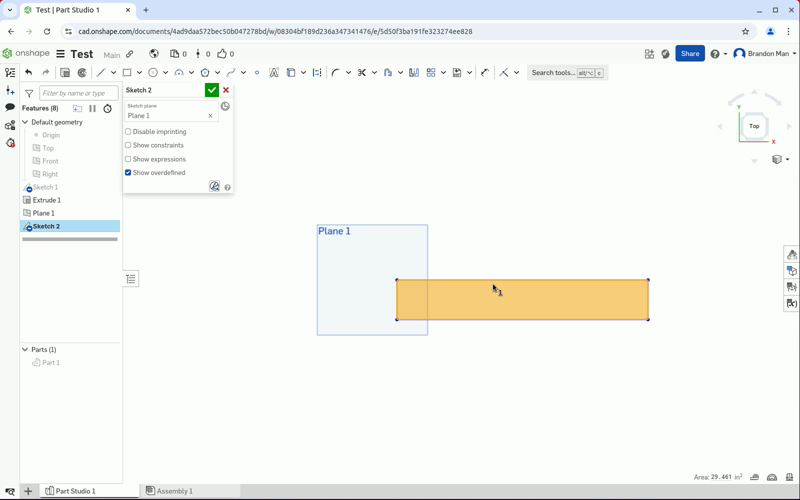
scroll(-6)
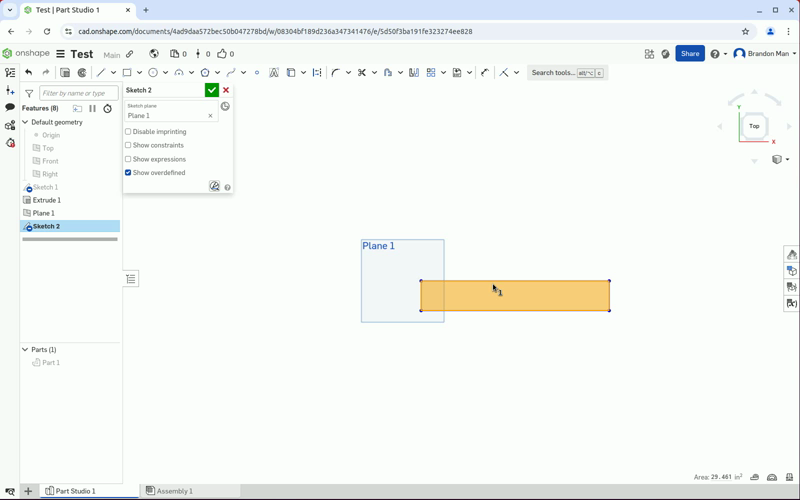
scroll(-6)
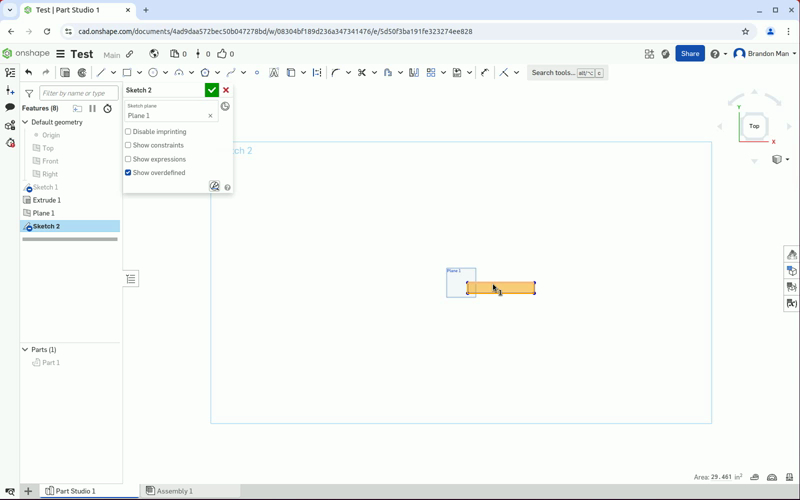
mouse_move(73, 352)
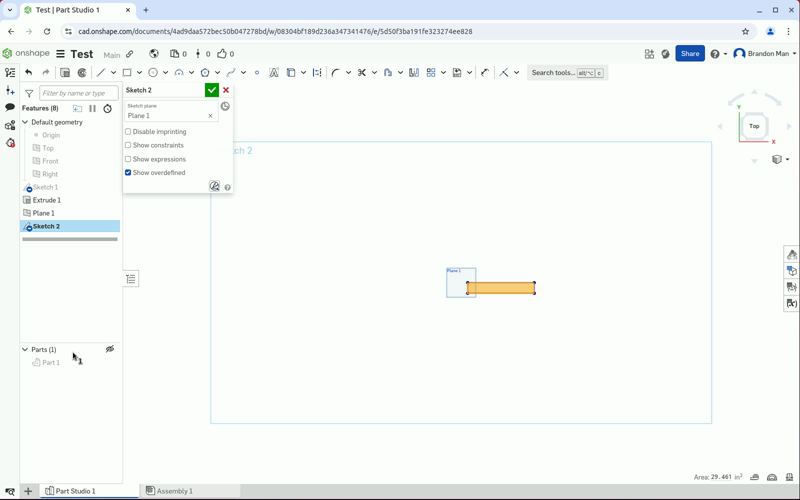
key(shift+y)
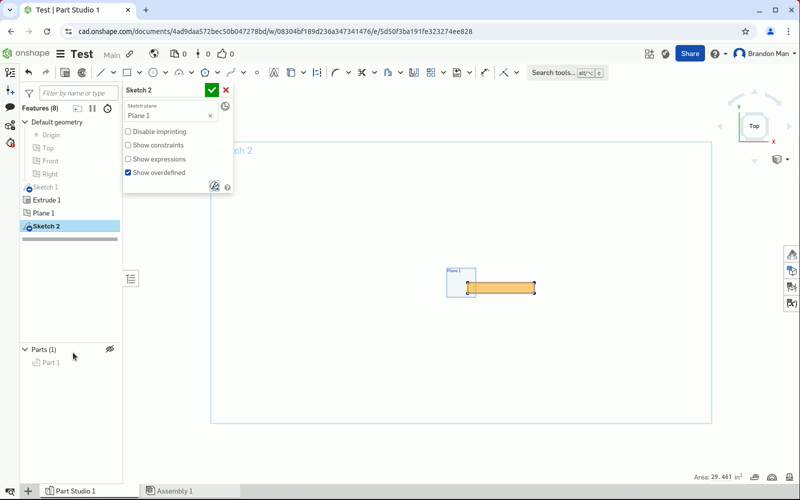
key(shift+e)
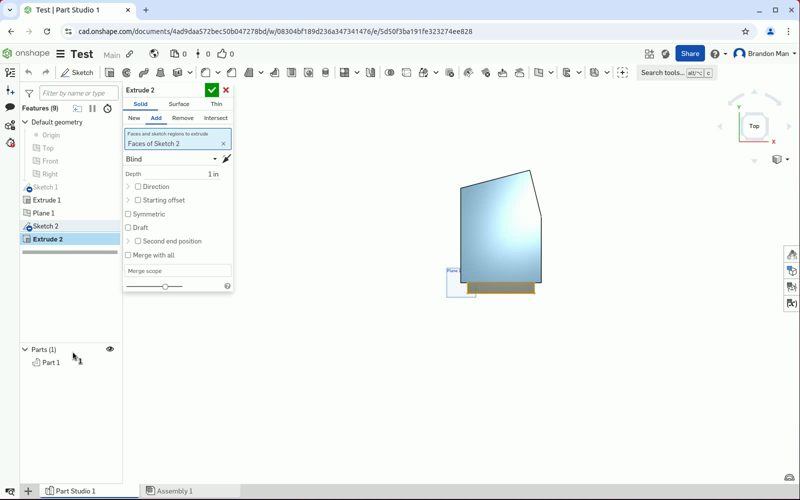
mouse_move(143, 106)
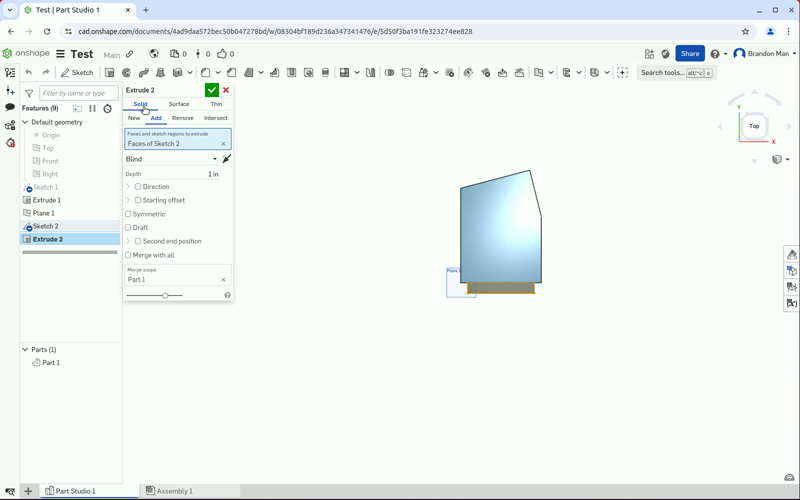
click(143, 106)
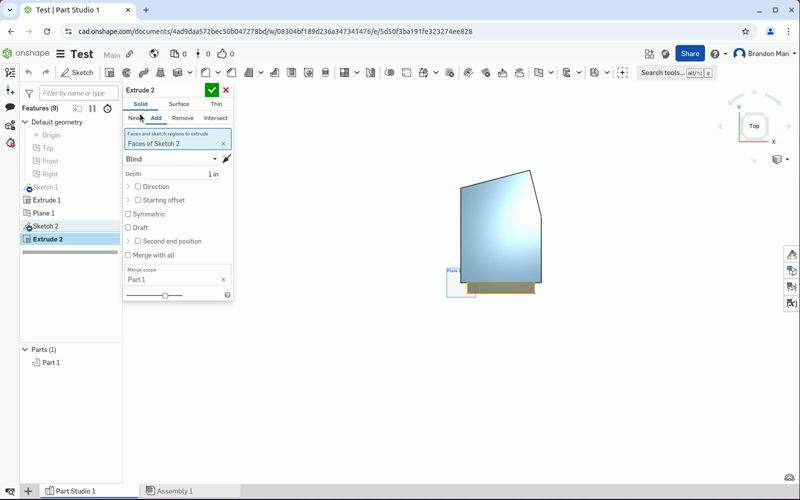
mouse_move(137, 120)
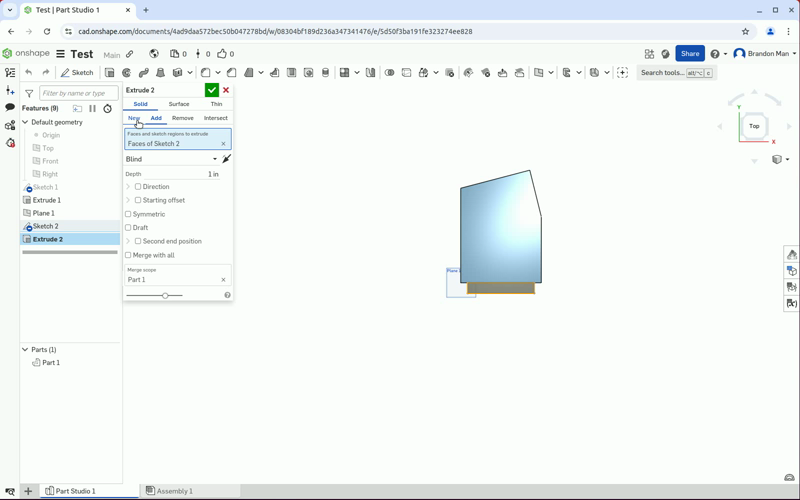
click(137, 120)
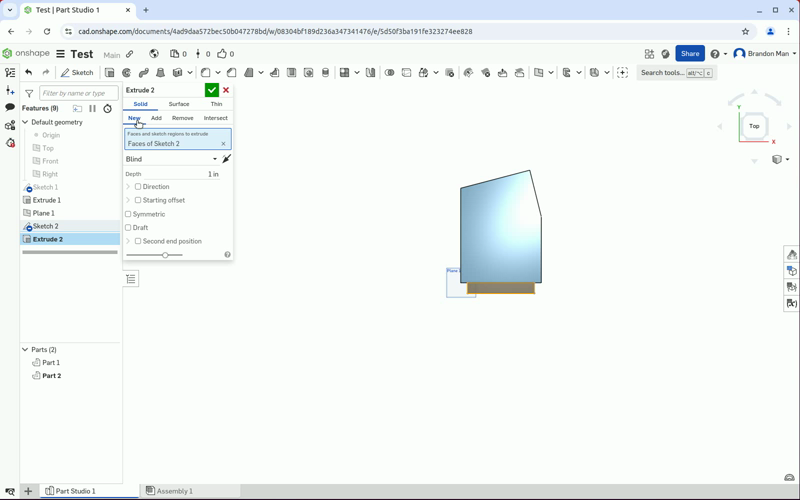
key(tab, 4)
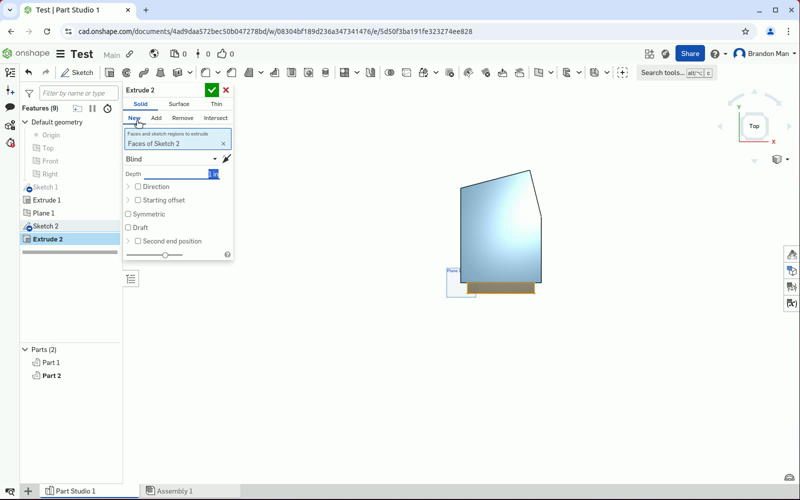
text(-0.722)
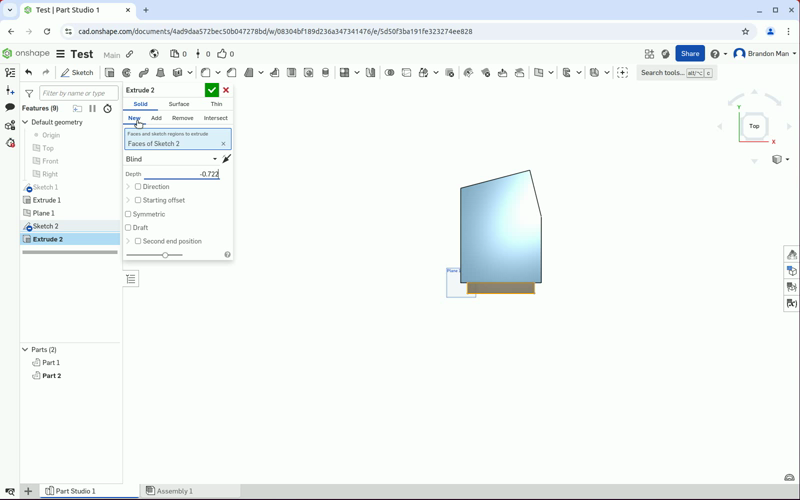
key(enter)
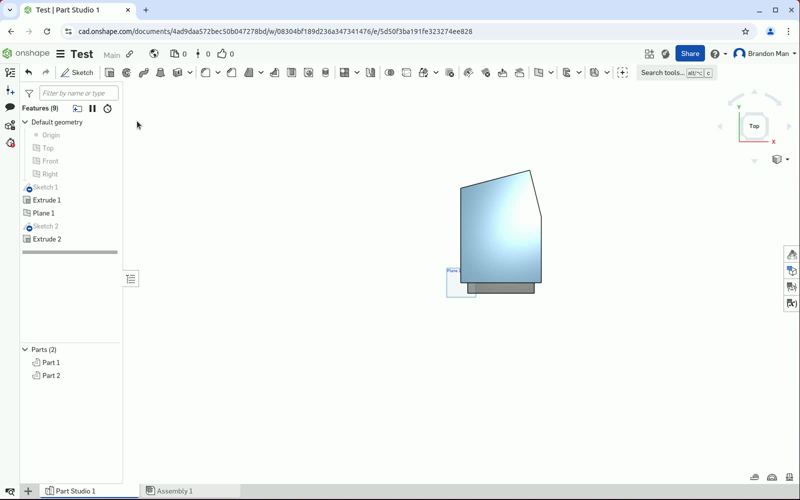
key(shift+h)
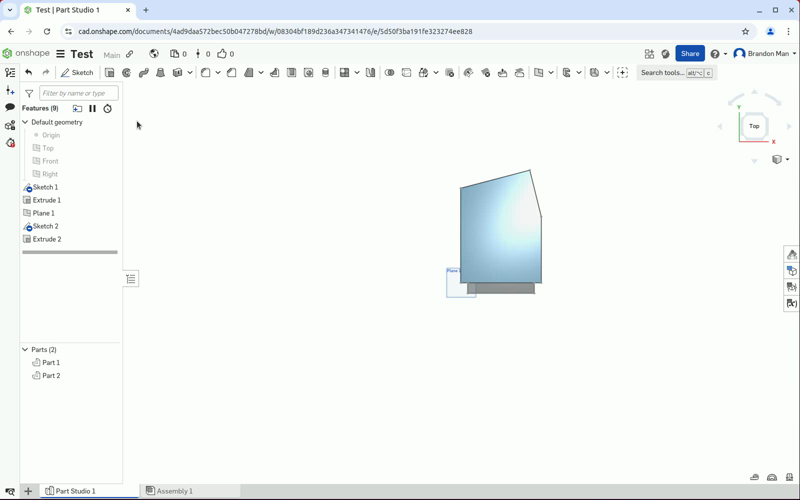
key(shift+h)
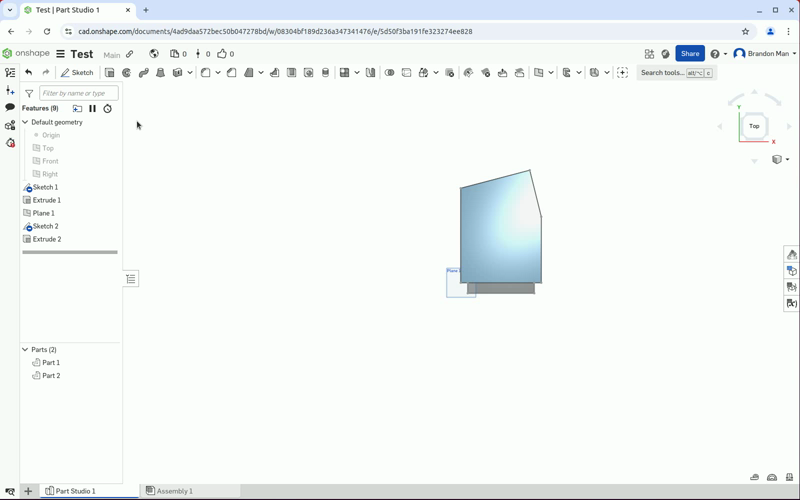
key(shift+7)
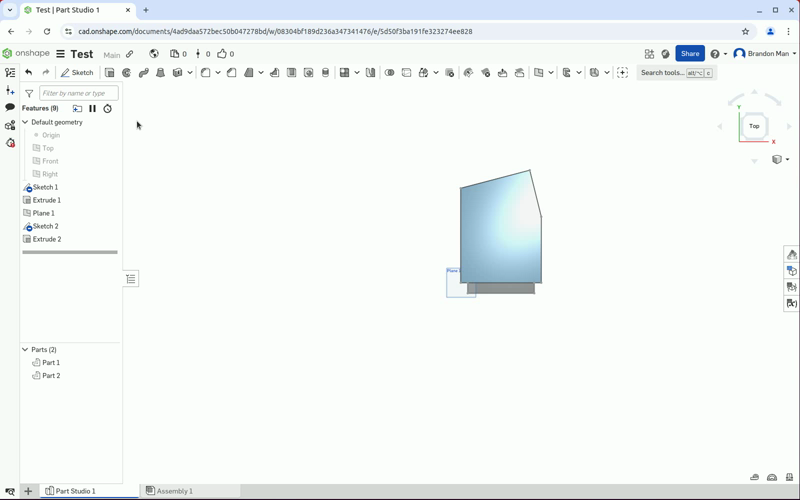
key(up, 3)
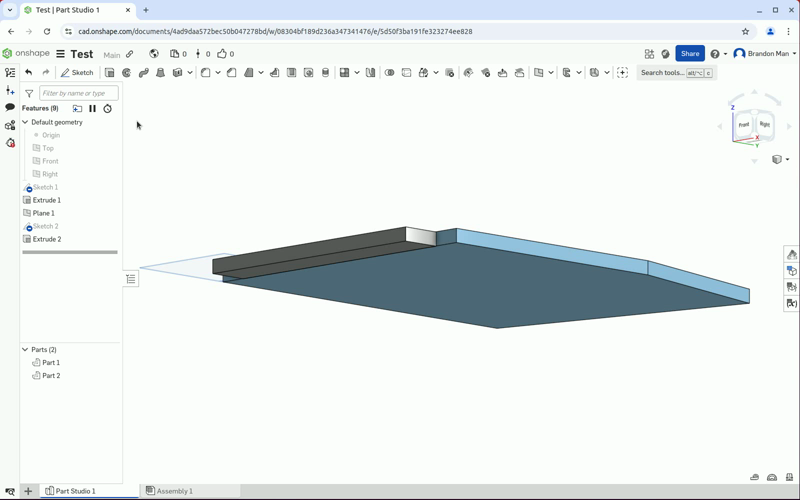
key(left, 3)
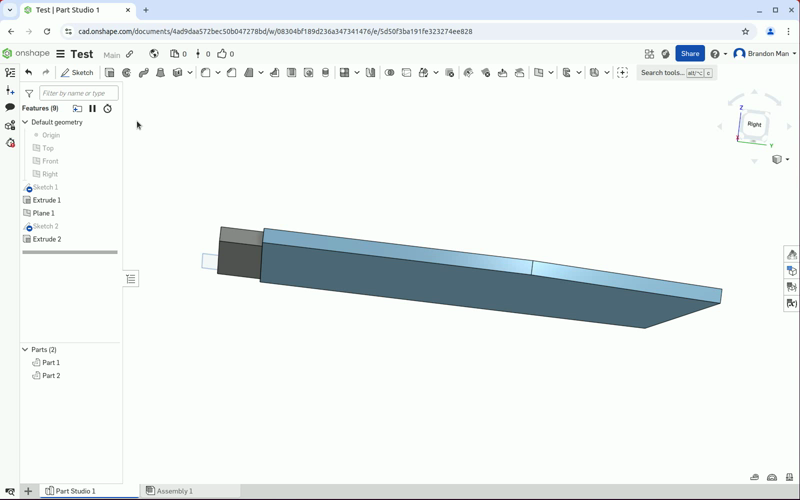
key(right, 3)
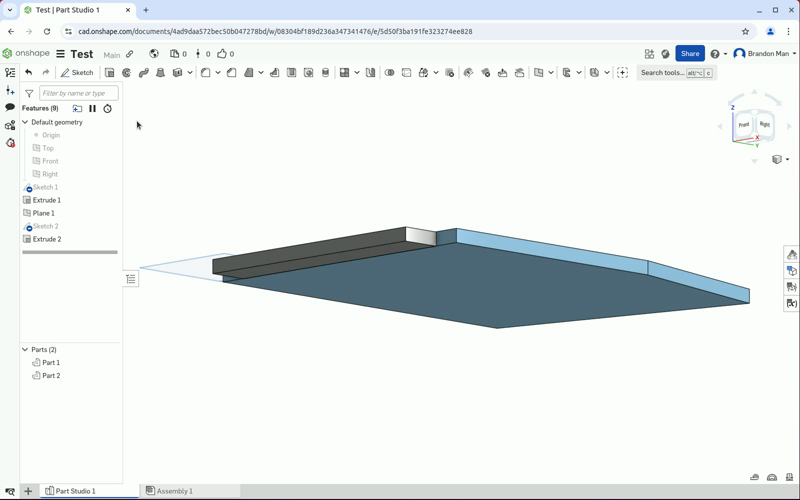
key(down, 3)
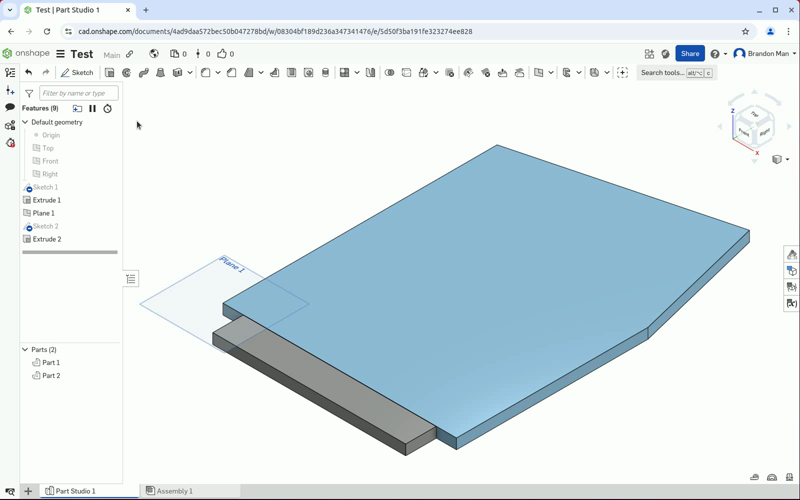
mouse_move(73, 189)
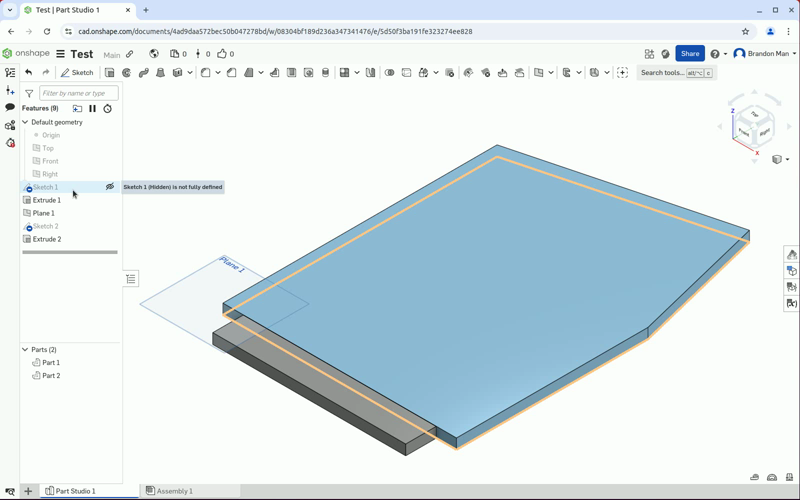
click(73, 189)